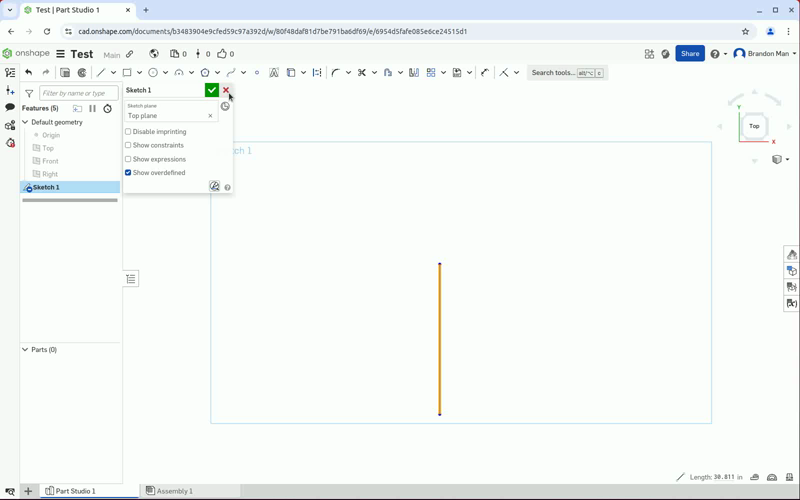
key(shift+h)
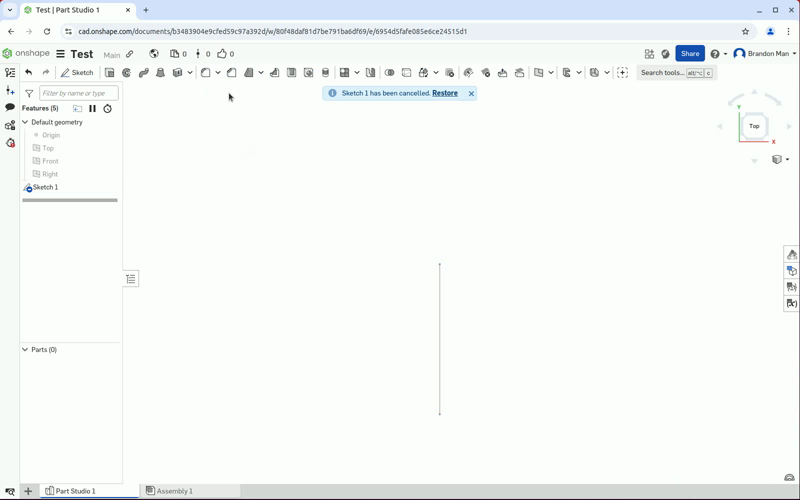
key(shift+s)
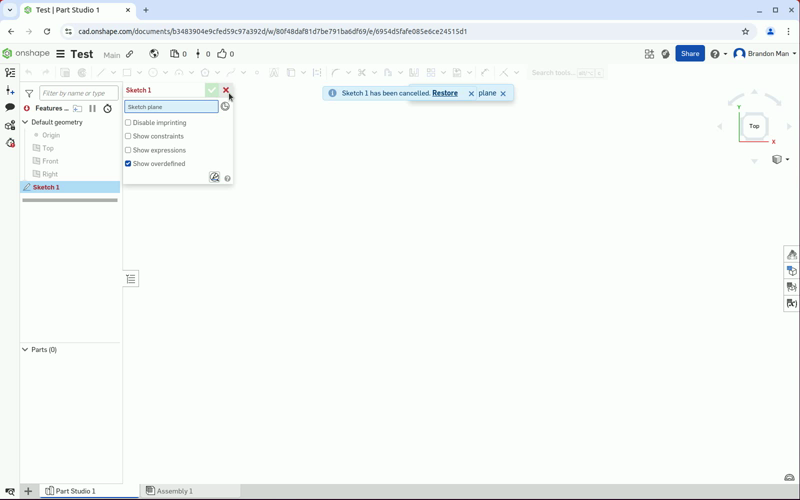
mouse_move(73, 150)
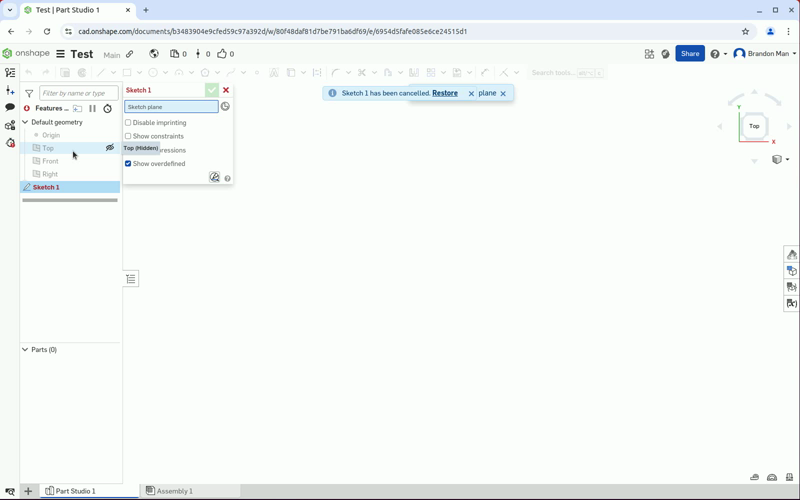
click(73, 150)
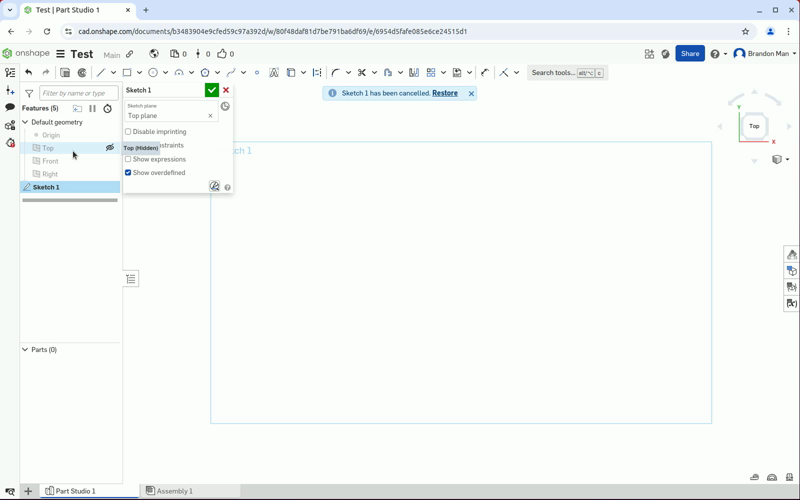
mouse_move(73, 352)
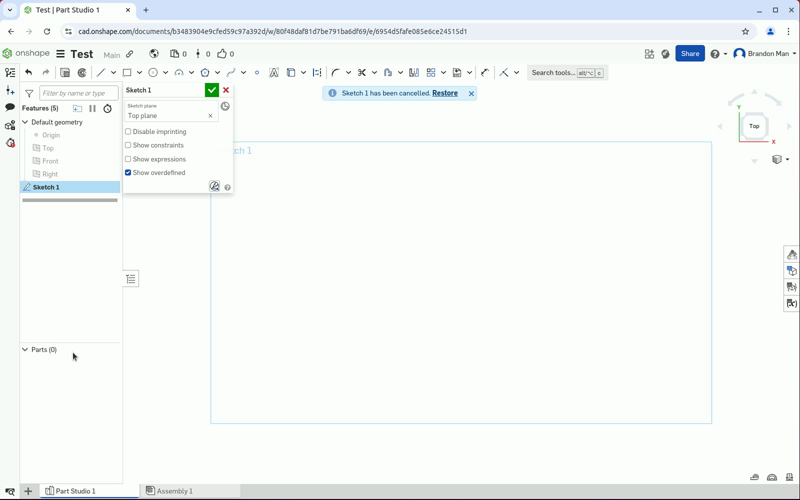
key(y)
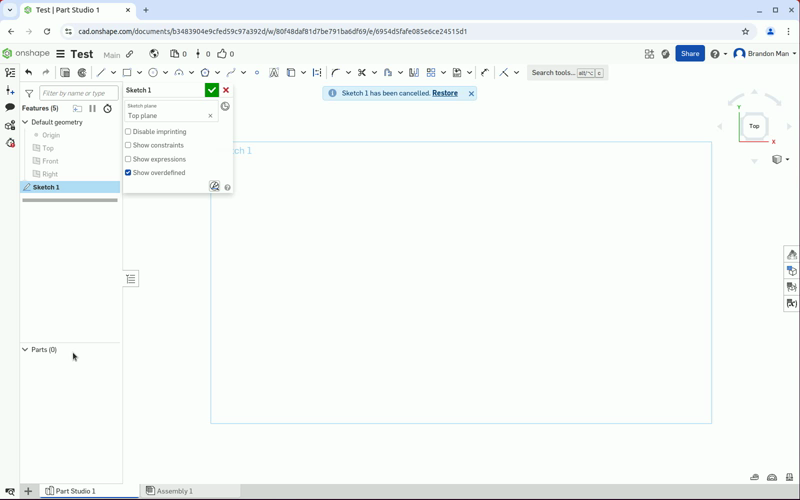
key(l)
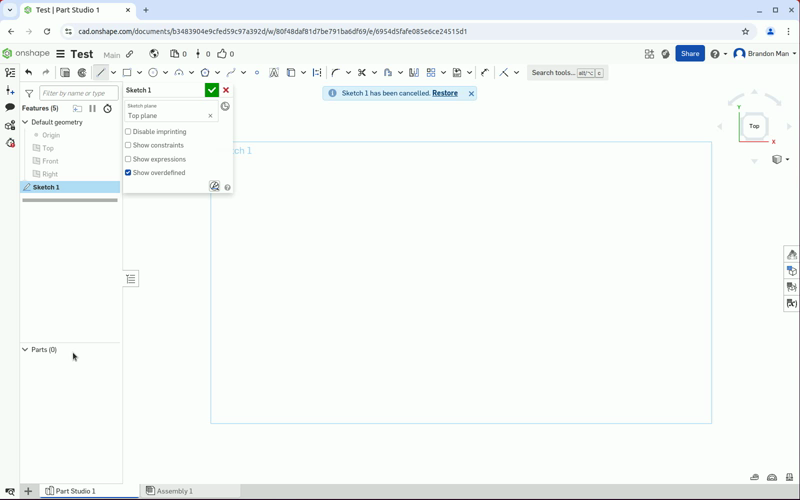
key_down(shift)
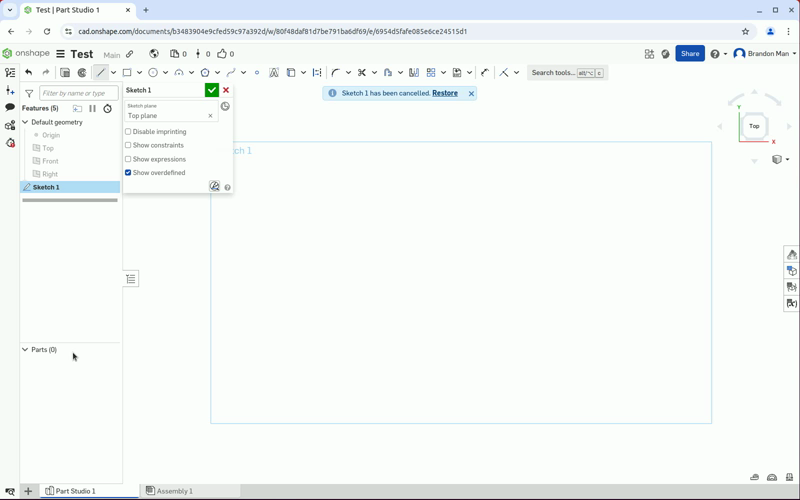
mouse_move(384, 327)
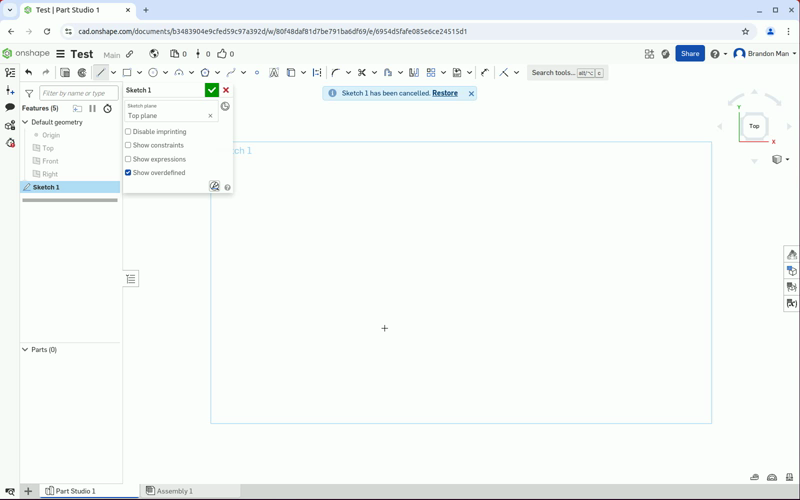
click(384, 327)
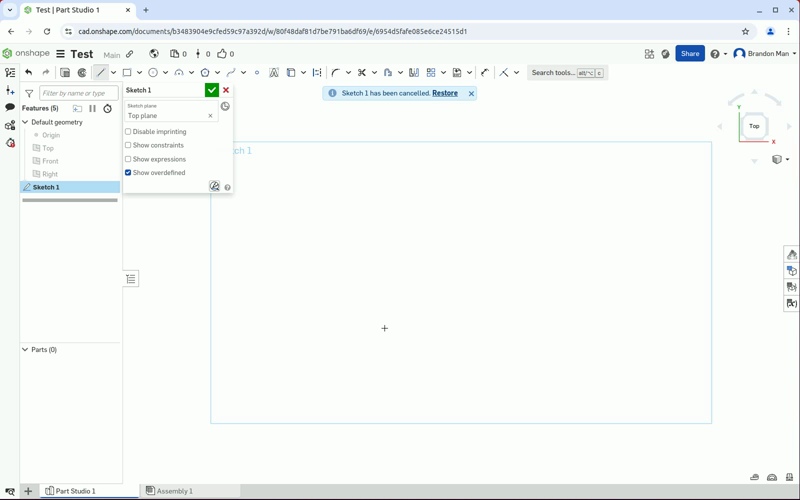
key_up(shift)
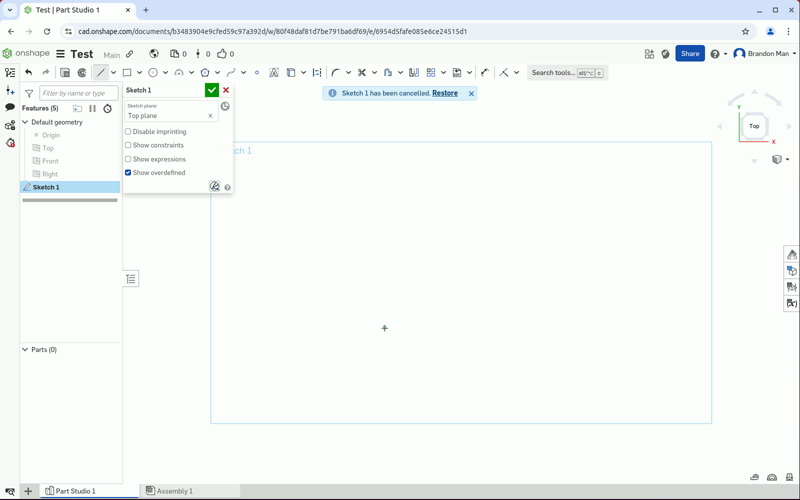
key_down(shift)
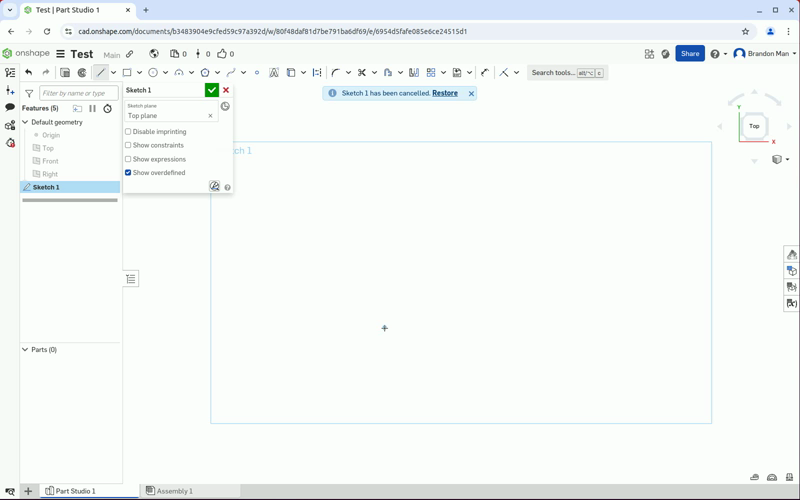
mouse_move(535, 327)
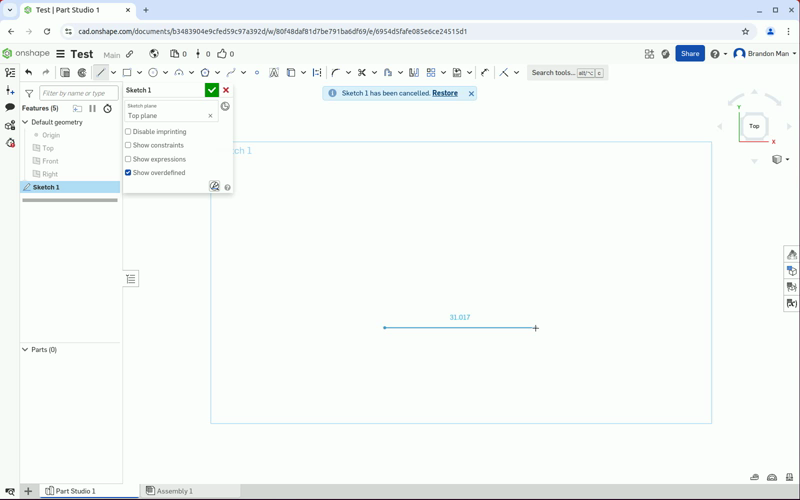
click(535, 327)
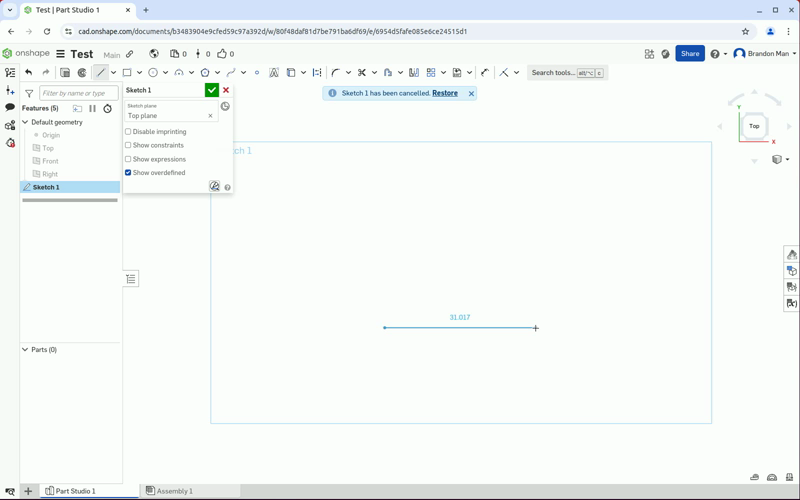
key_up(shift)
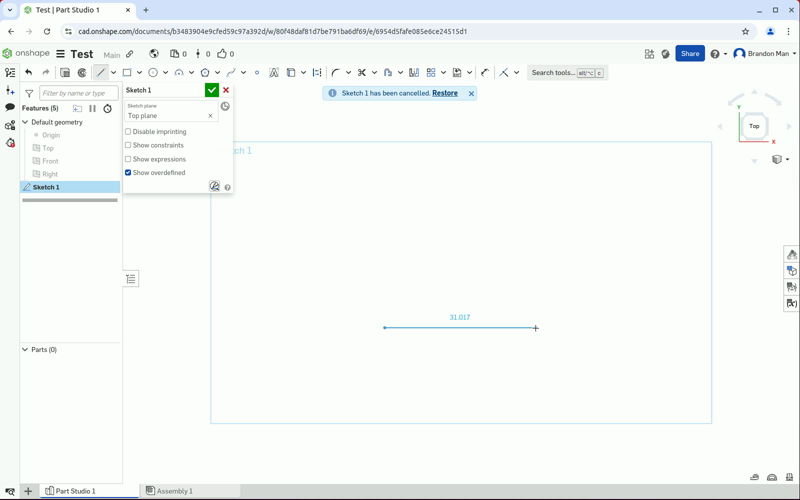
key_down(shift)
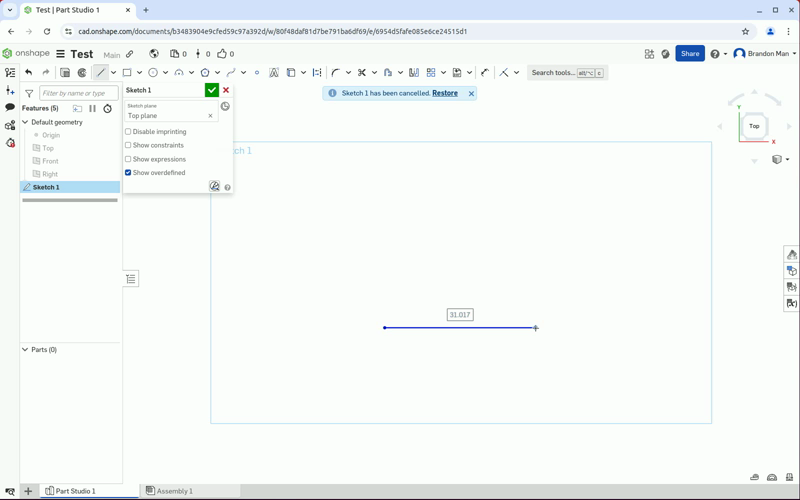
mouse_move(535, 238)
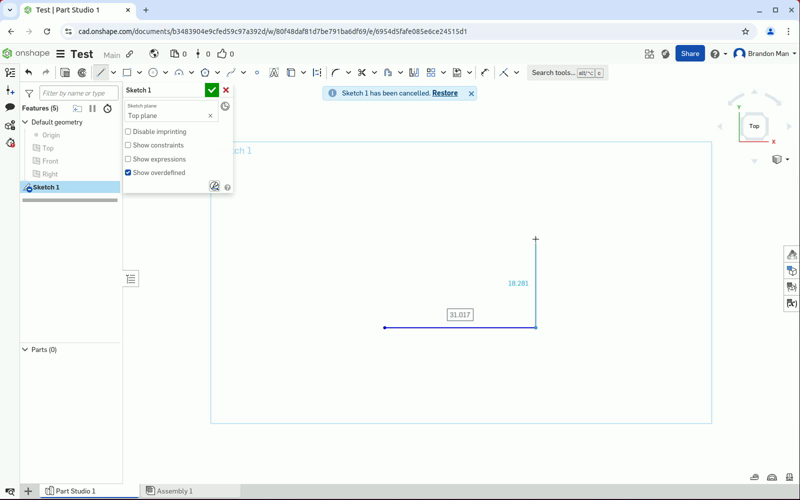
click(535, 238)
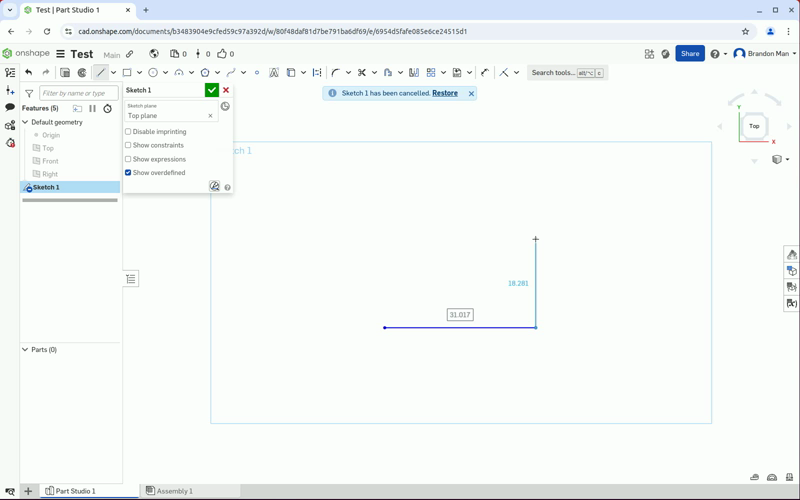
key_up(shift)
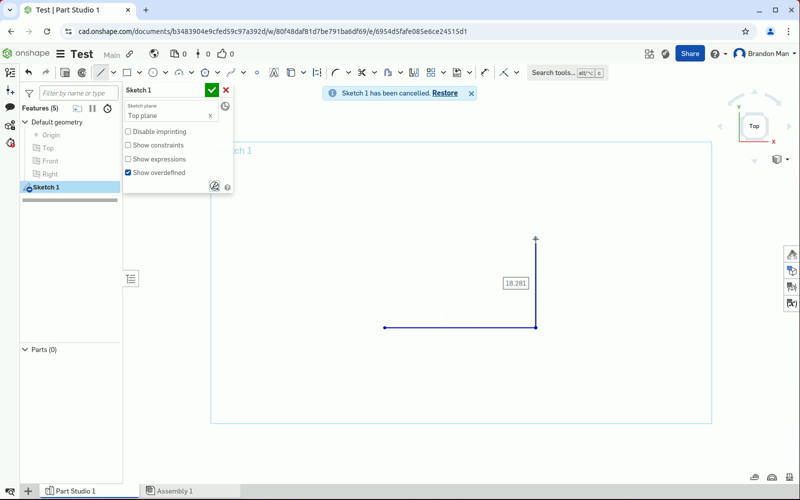
key_down(shift)
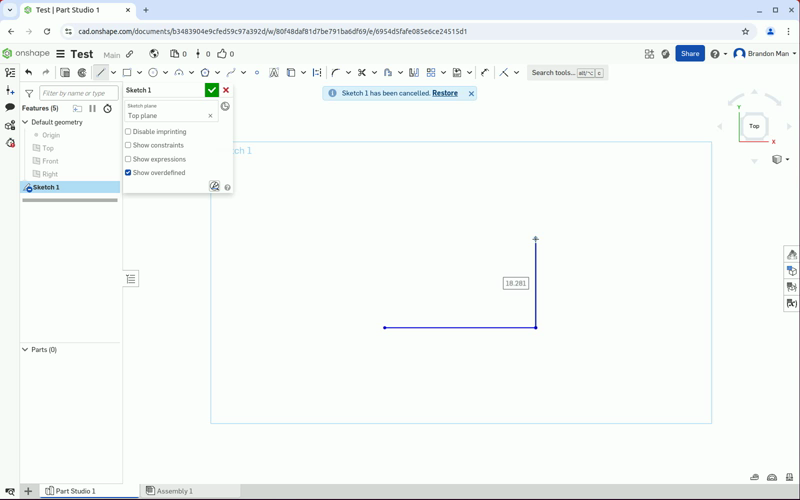
mouse_move(384, 238)
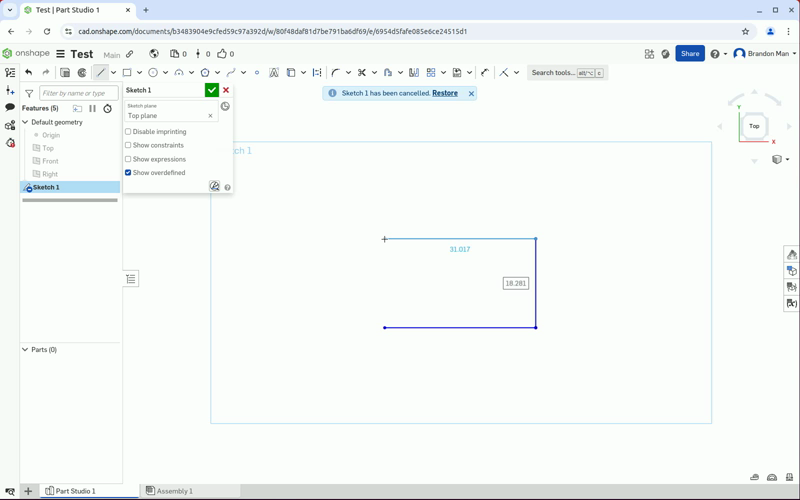
click(384, 238)
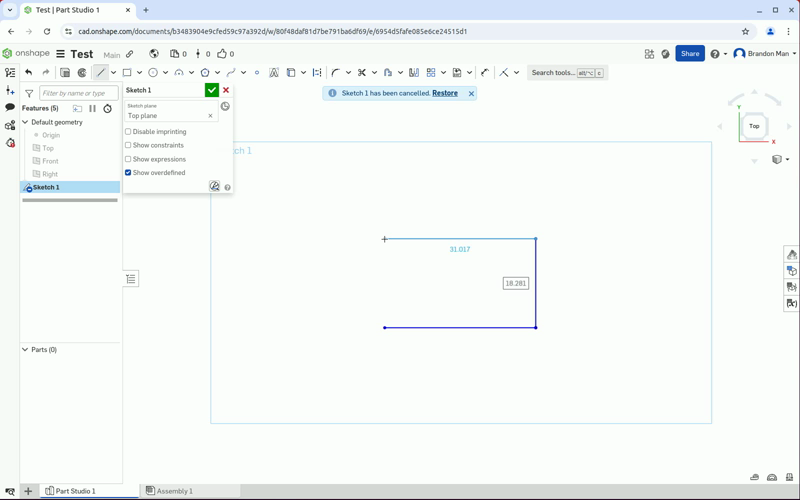
key_up(shift)
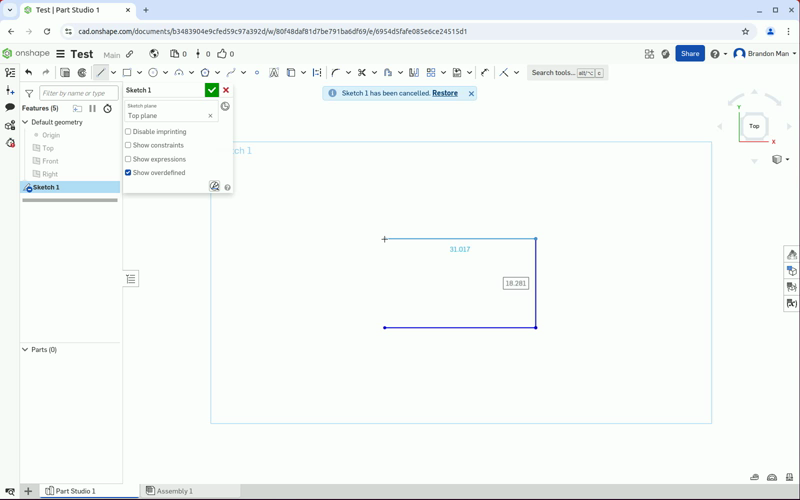
key_down(shift)
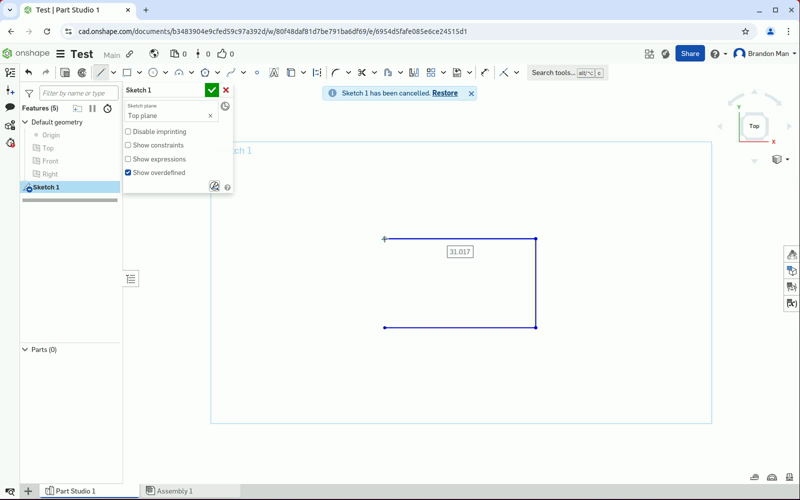
mouse_move(384, 327)
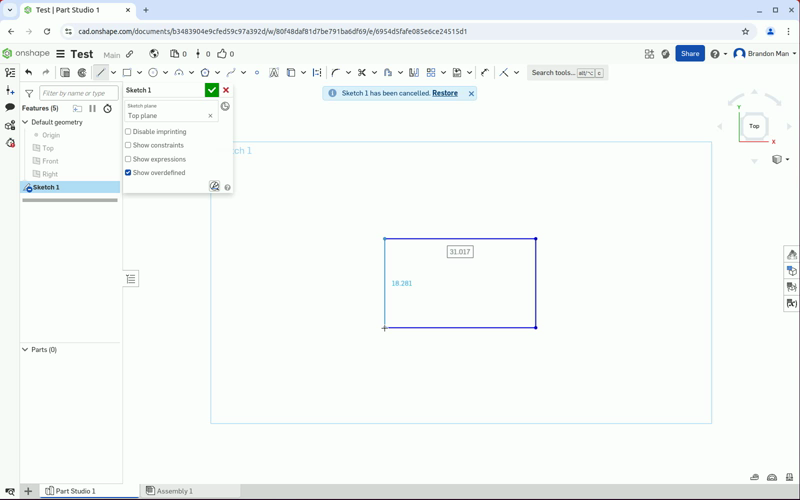
key_up(shift)
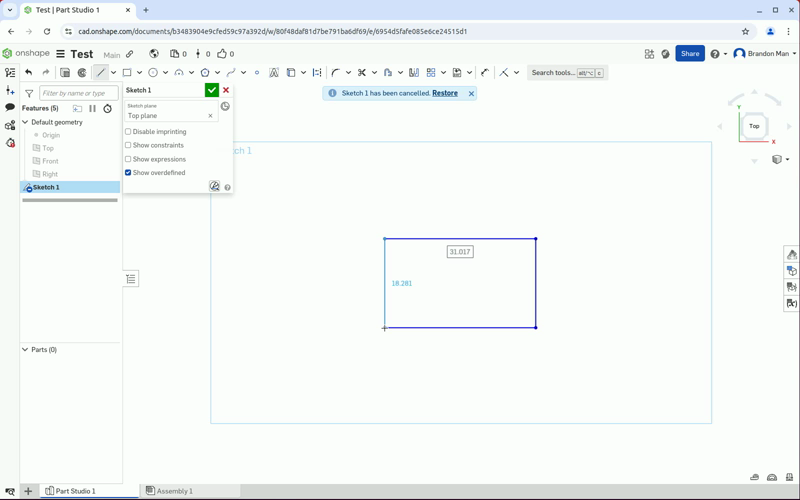
click(384, 327)
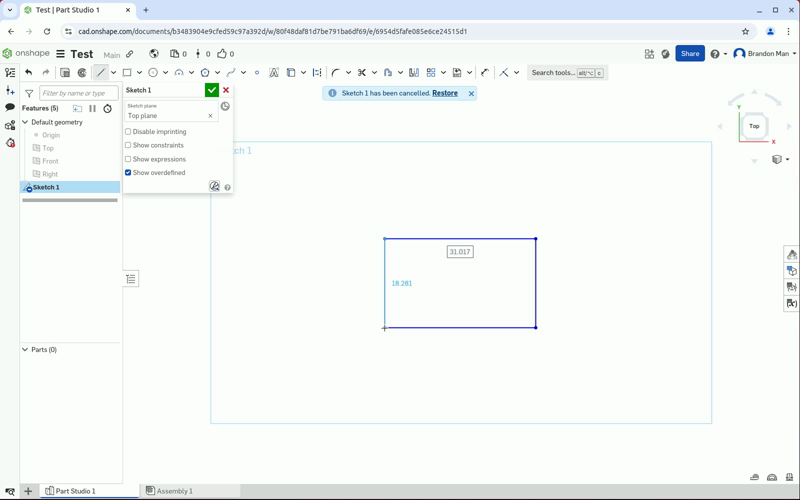
key(esc)
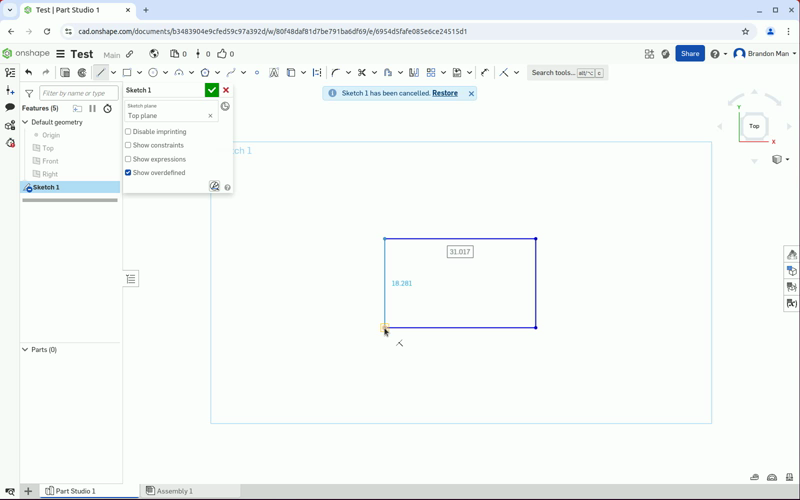
mouse_move(512, 259)
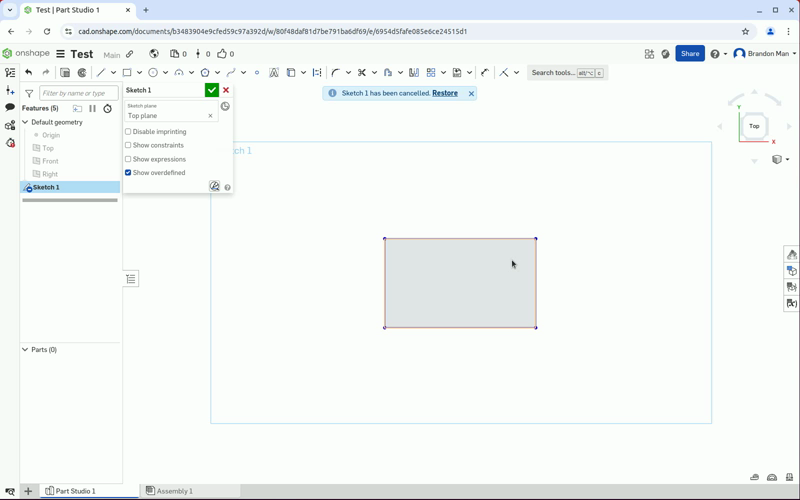
click(512, 259)
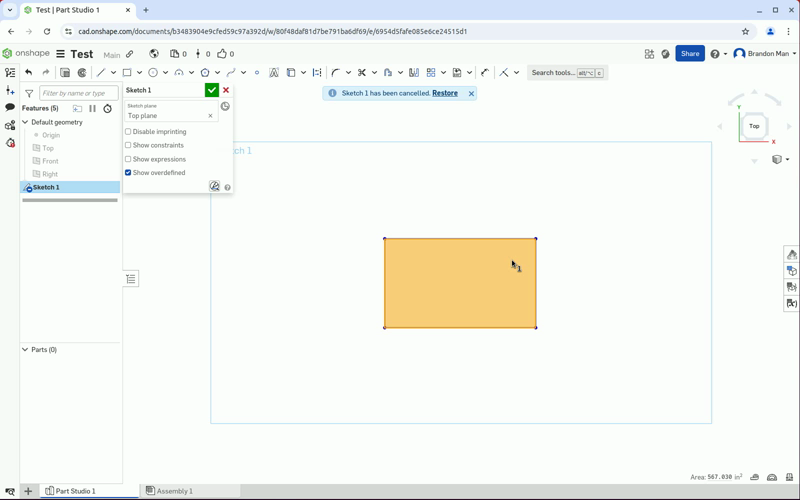
mouse_move(73, 352)
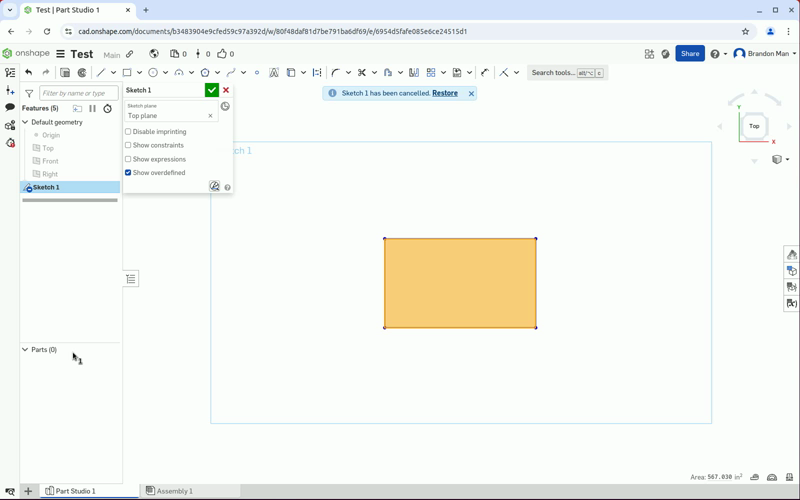
key(shift+y)
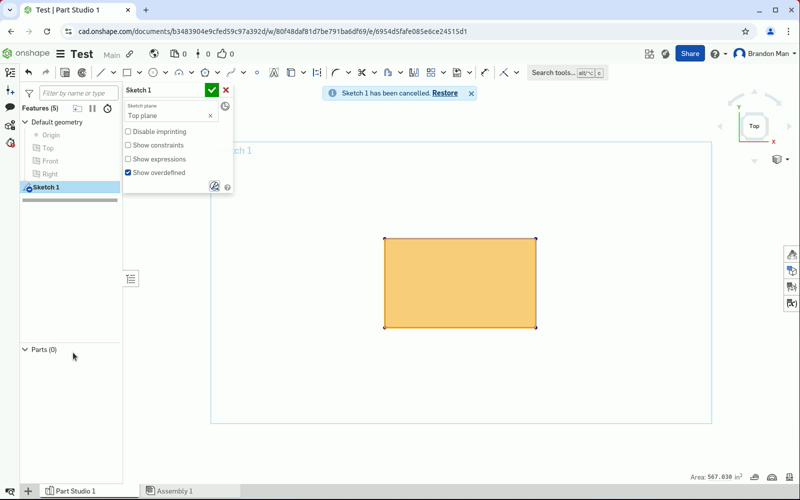
key(shift+e)
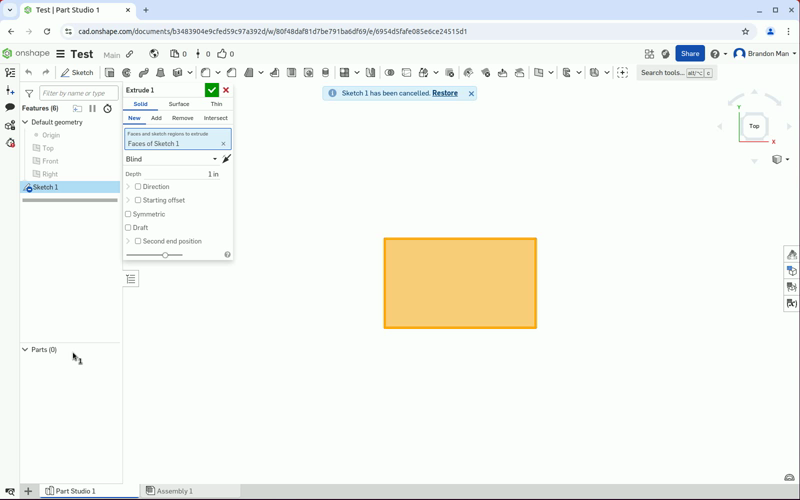
mouse_move(143, 106)
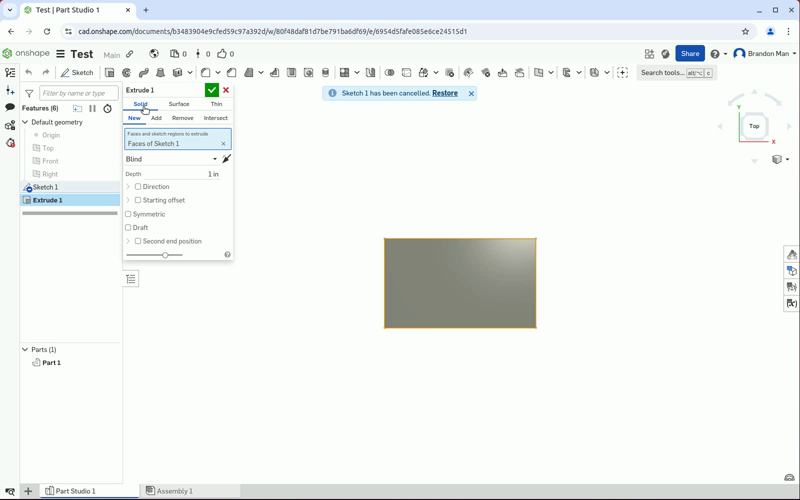
click(143, 106)
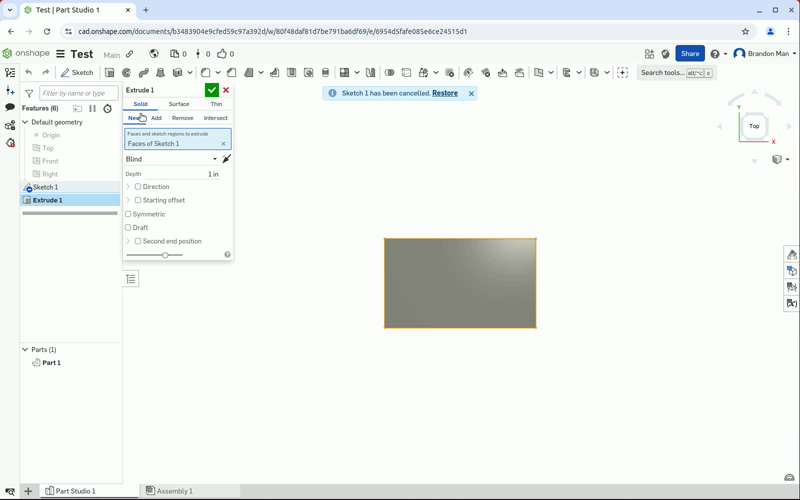
mouse_move(137, 120)
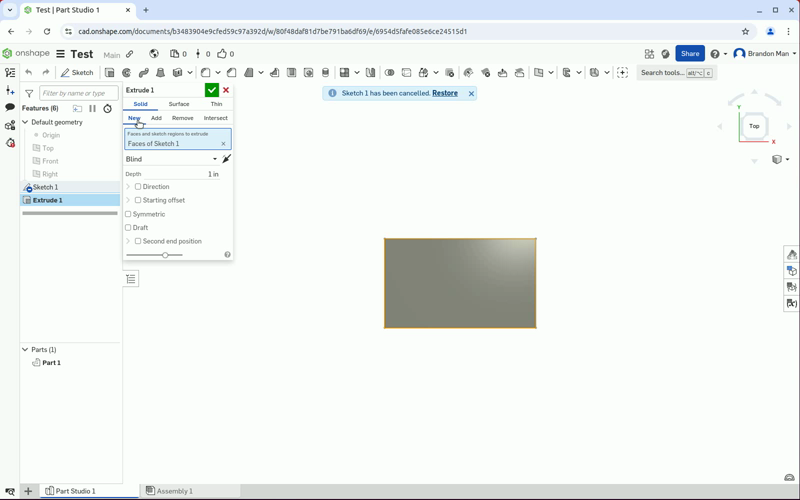
click(137, 120)
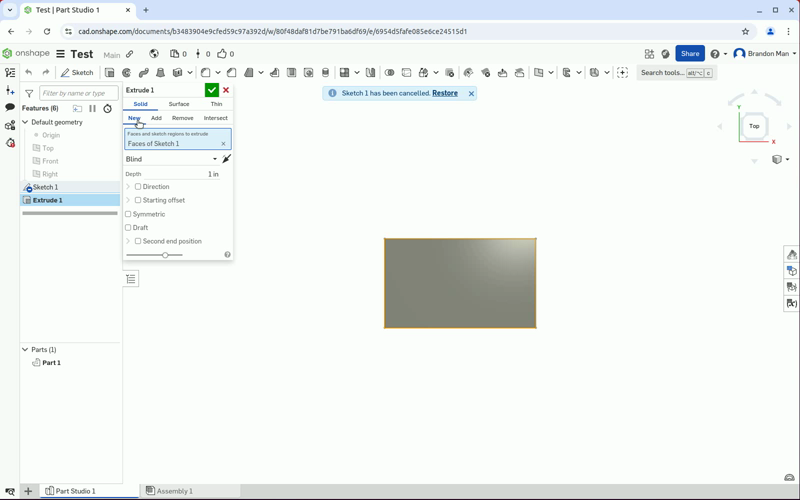
key(tab, 4)
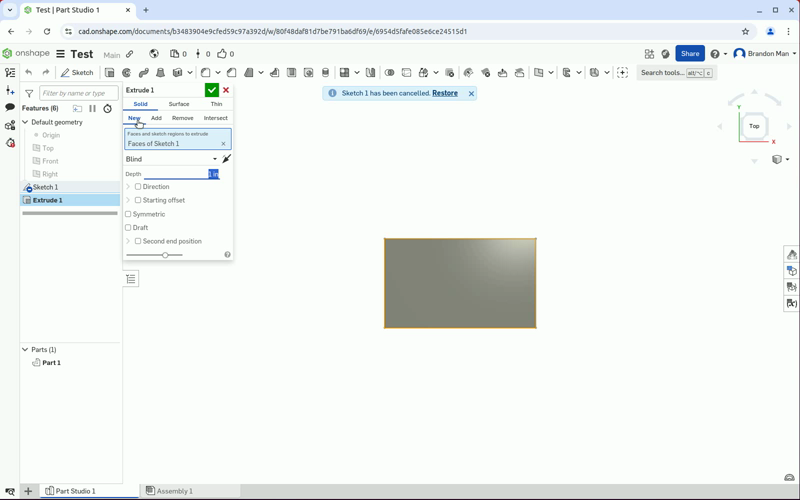
text(23.108)
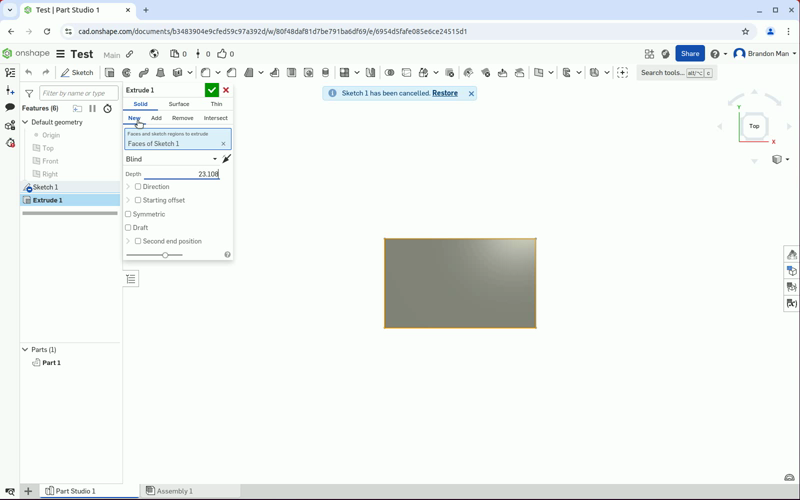
key(enter)
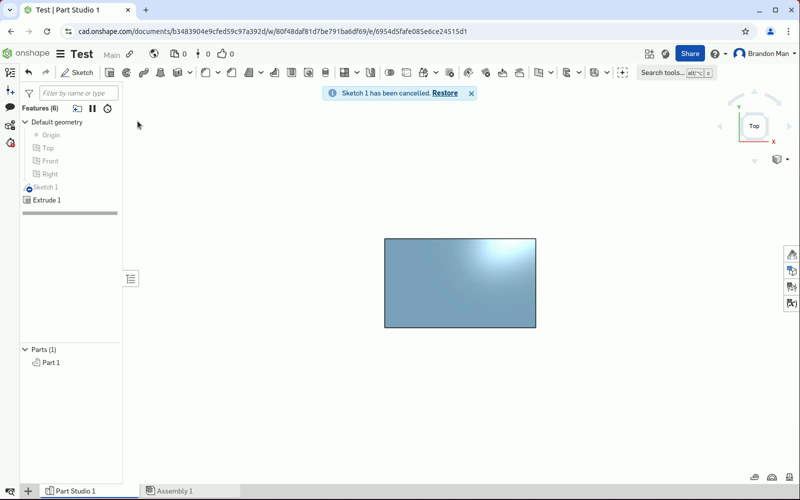
key(shift+h)
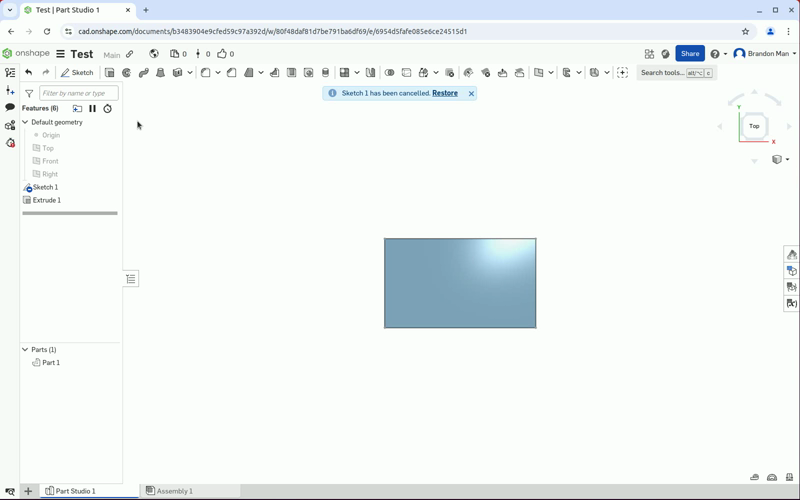
key(shift+h)
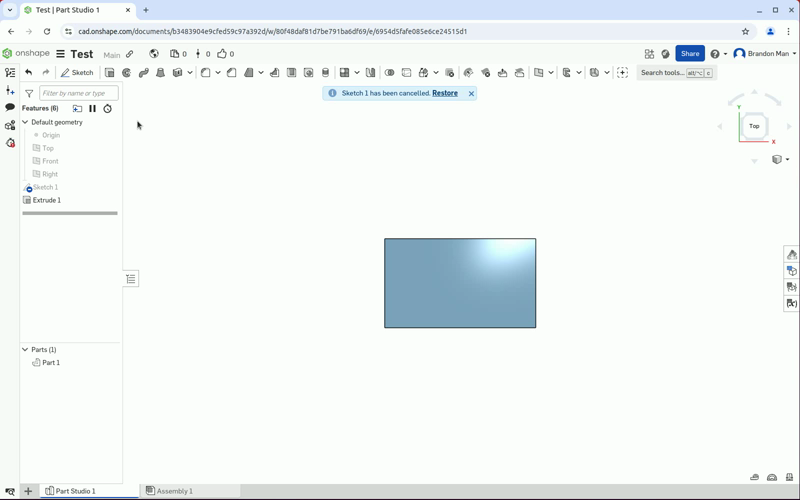
mouse_move(73, 189)
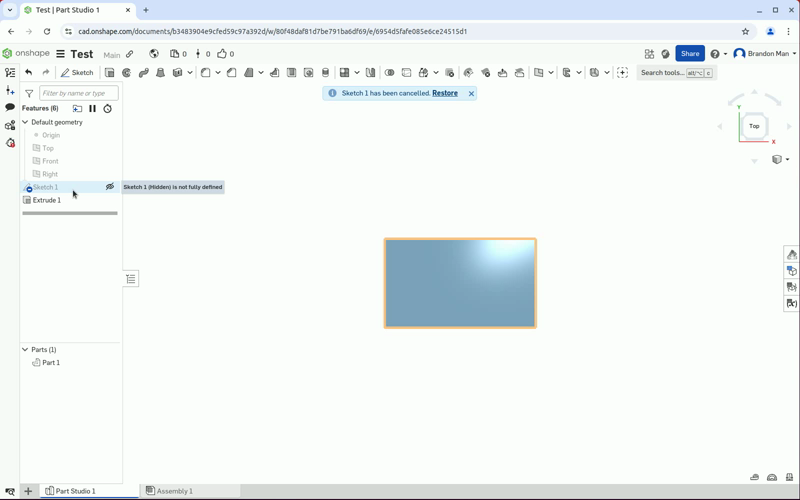
click(73, 189)
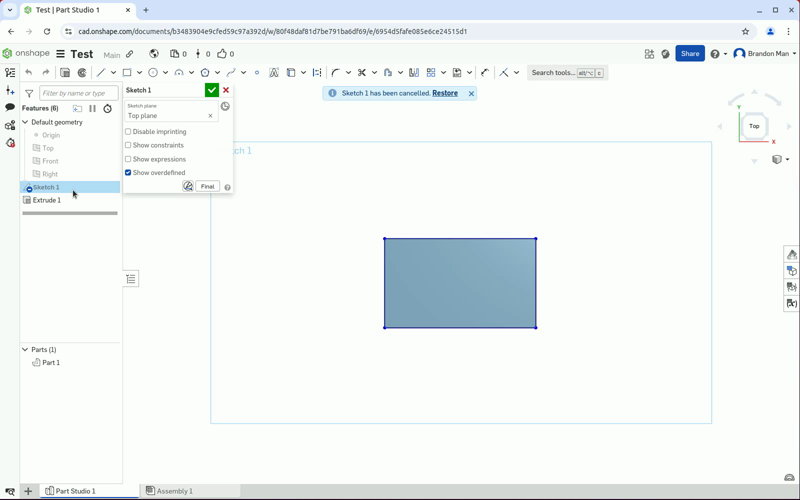
mouse_move(229, 92)
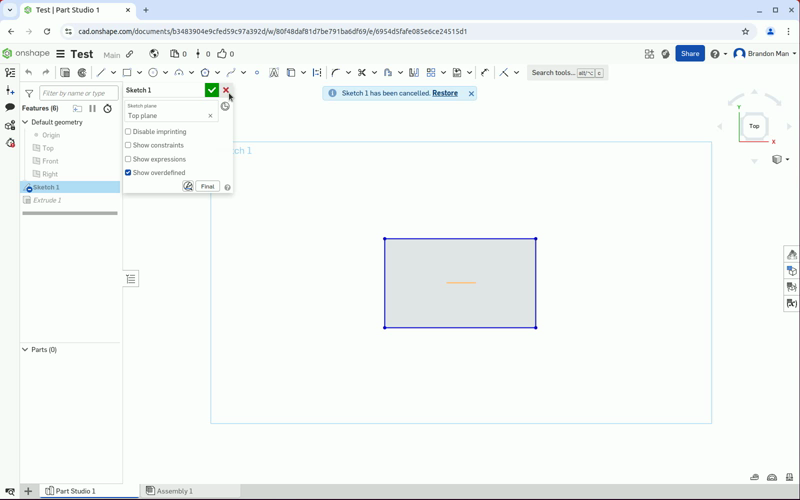
click(229, 92)
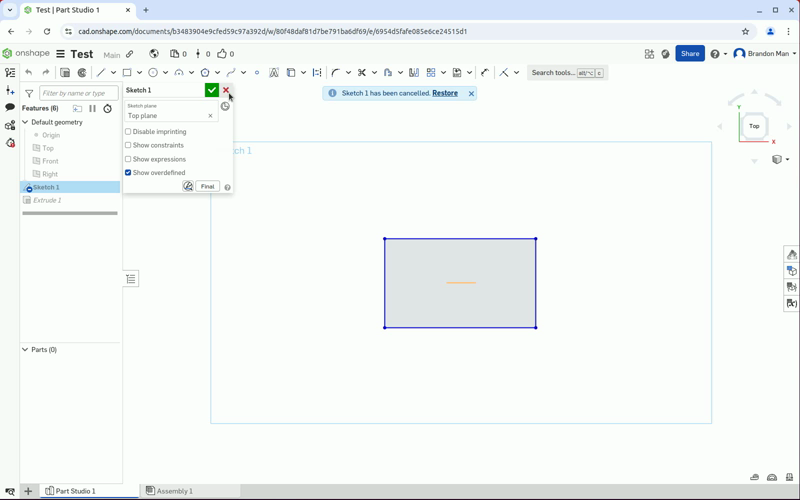
key(shift+s)
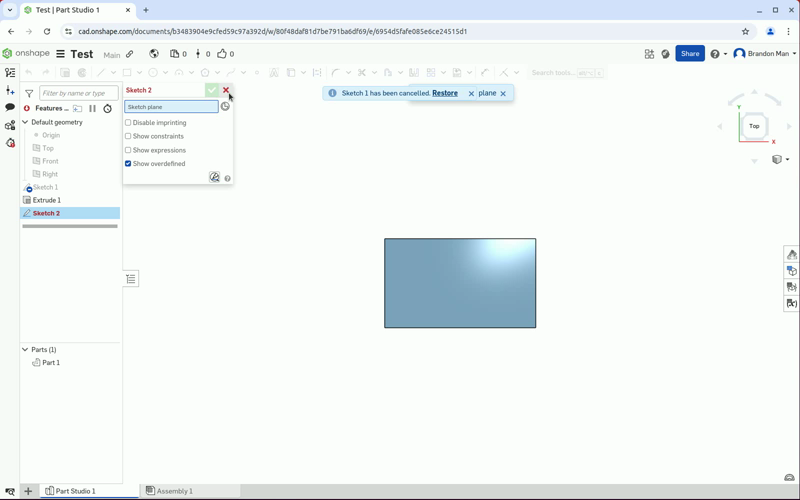
mouse_move(73, 150)
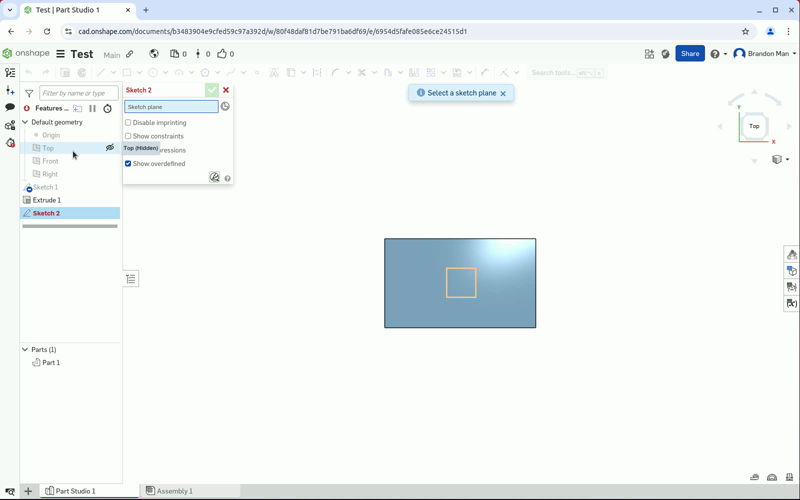
click(73, 150)
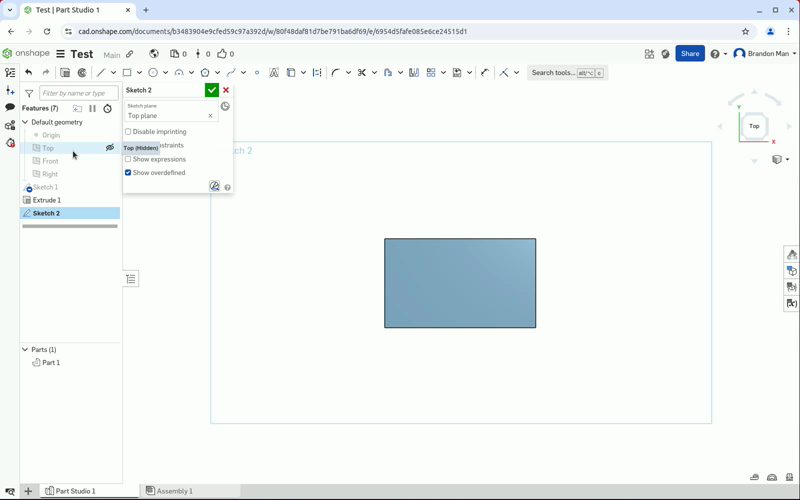
mouse_move(73, 352)
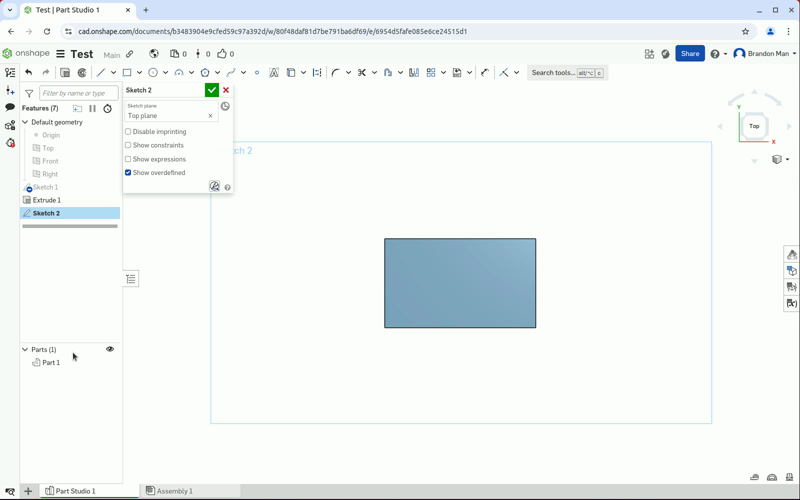
key(y)
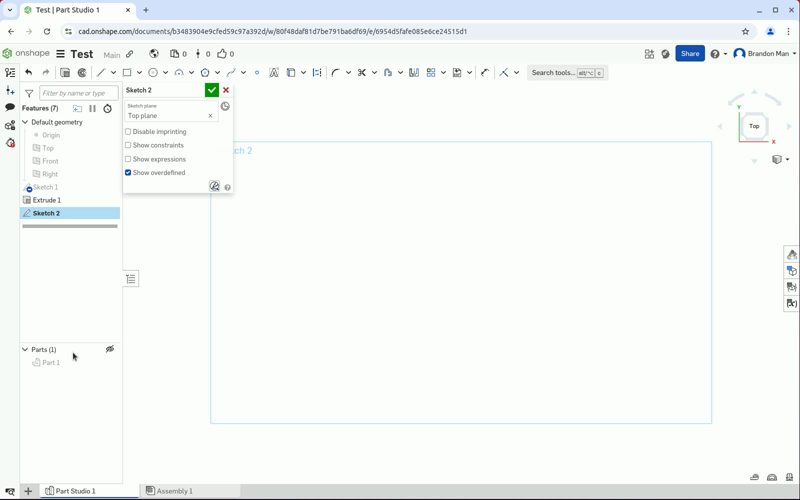
key(l)
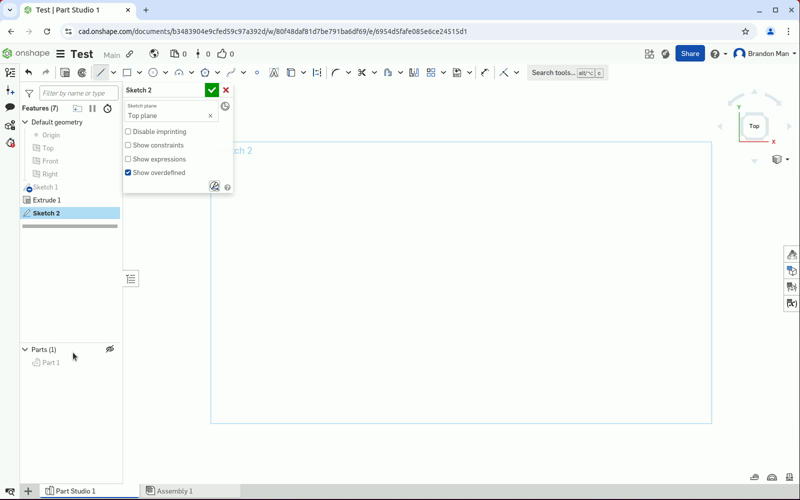
key_down(shift)
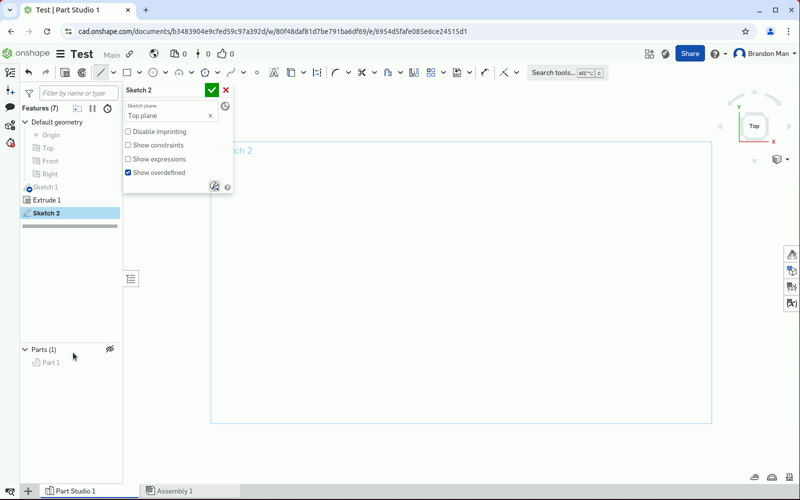
mouse_move(384, 238)
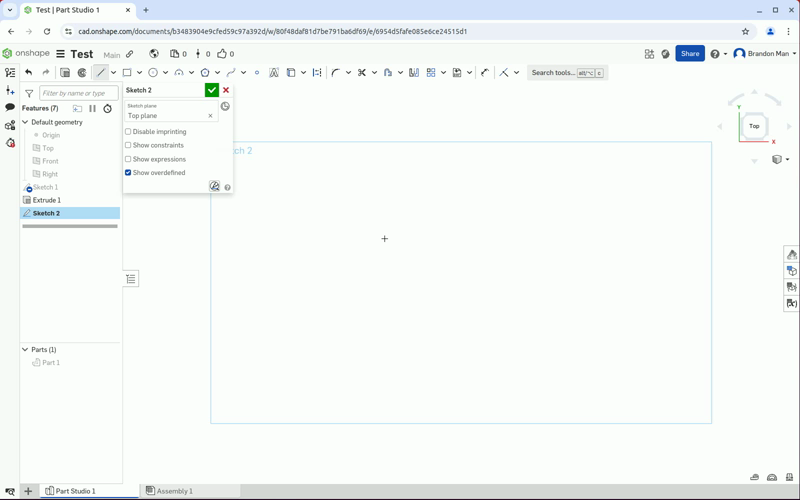
click(384, 238)
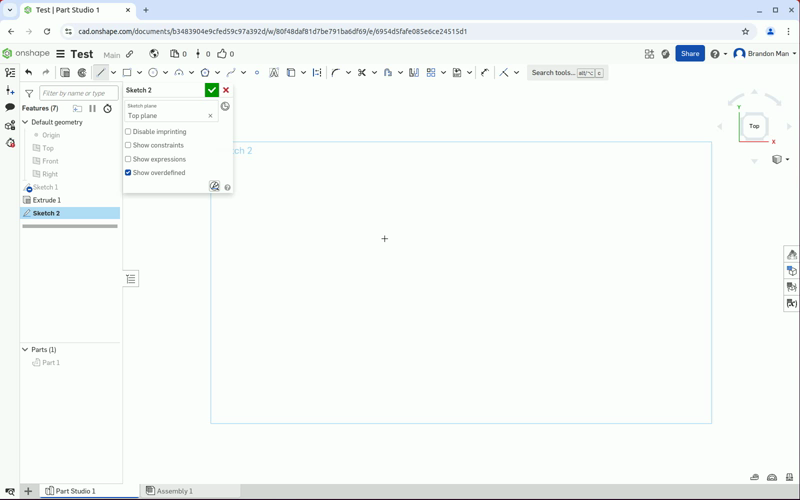
key_up(shift)
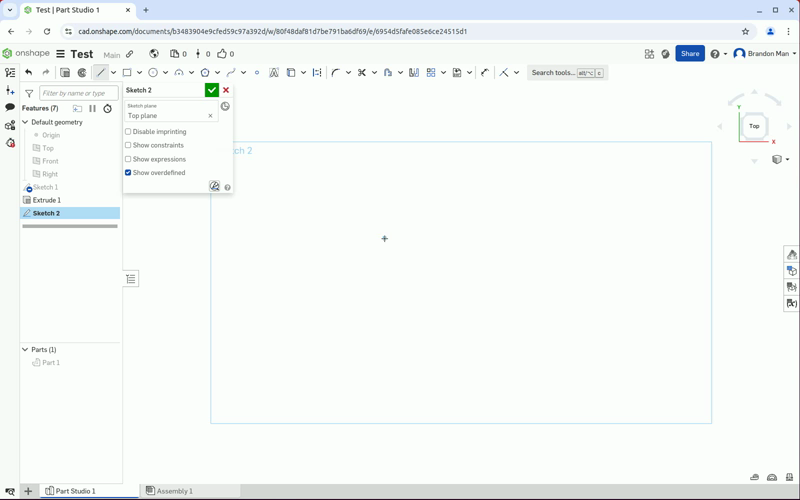
key_down(shift)
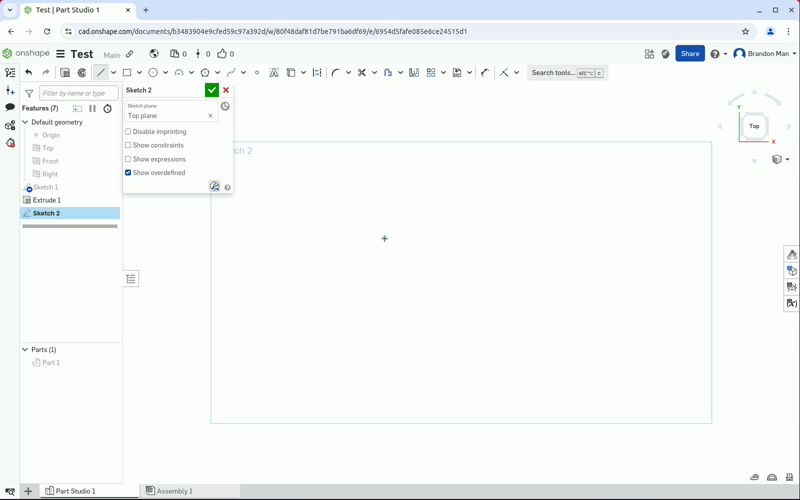
mouse_move(535, 238)
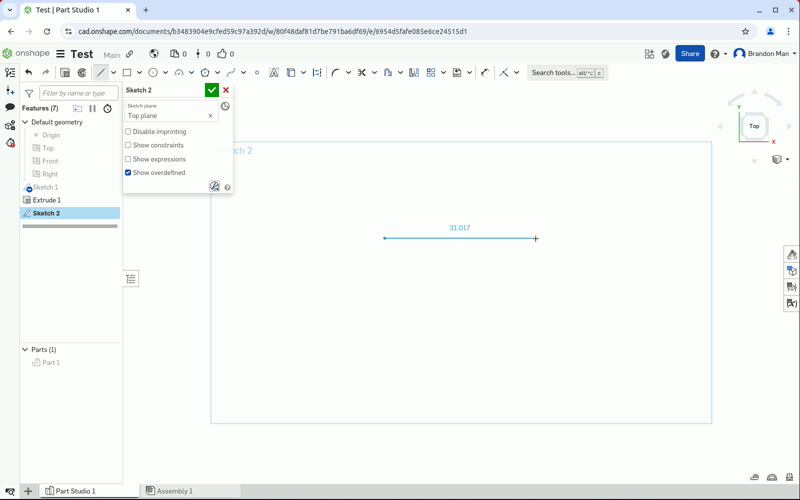
click(535, 238)
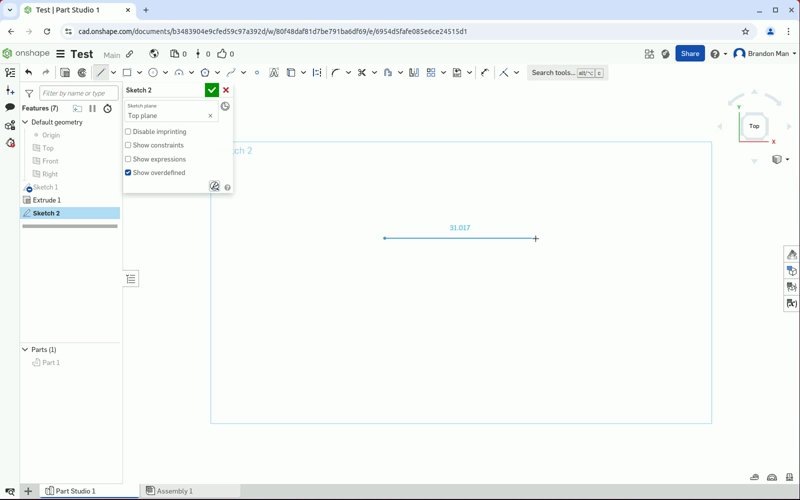
key_up(shift)
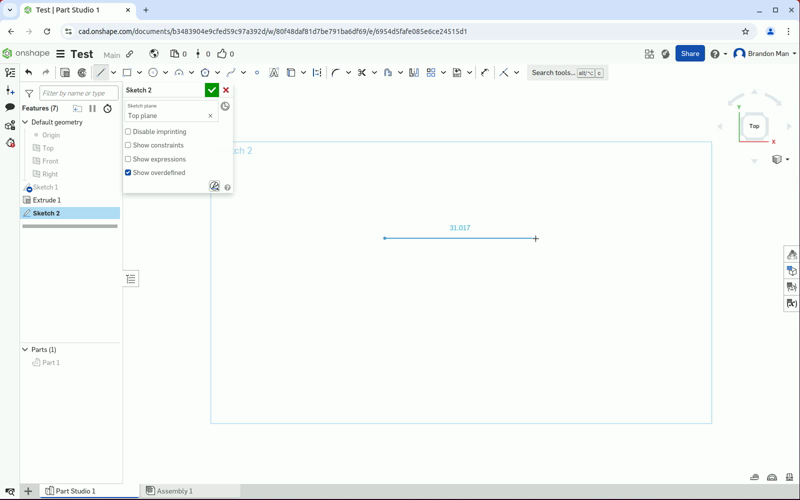
key(esc)
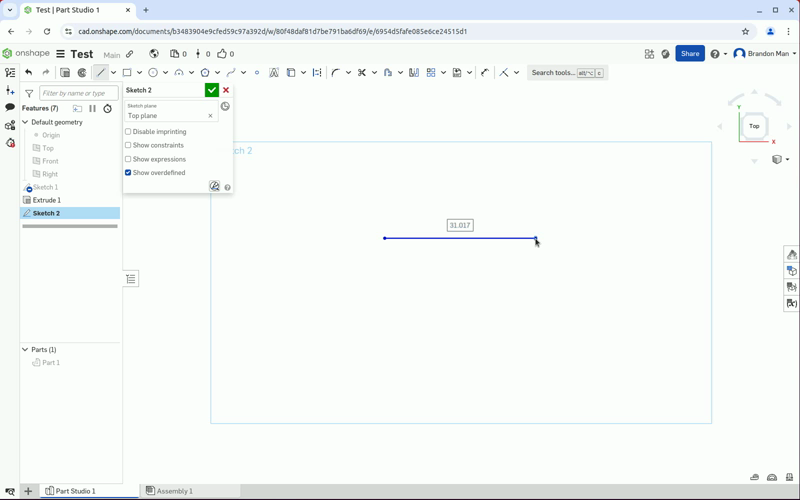
key(a)
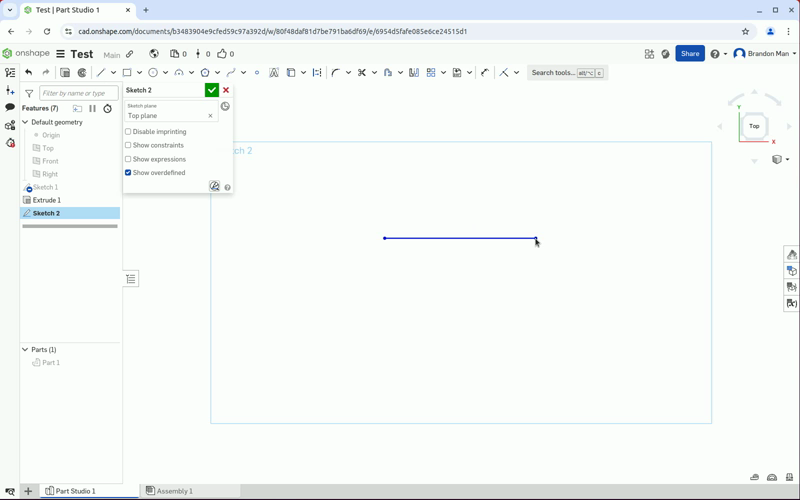
mouse_move(535, 238)
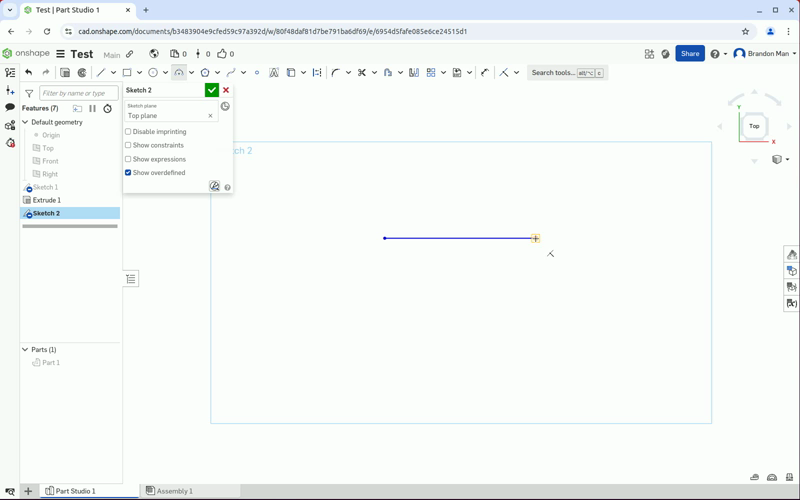
click(535, 238)
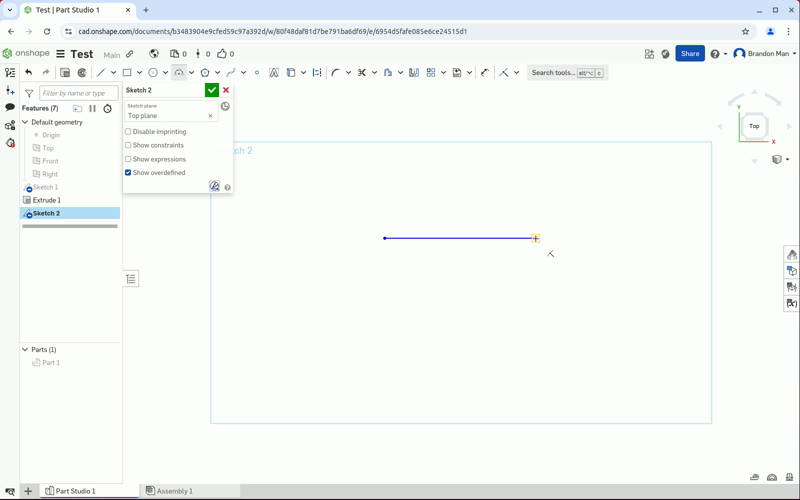
mouse_move(384, 238)
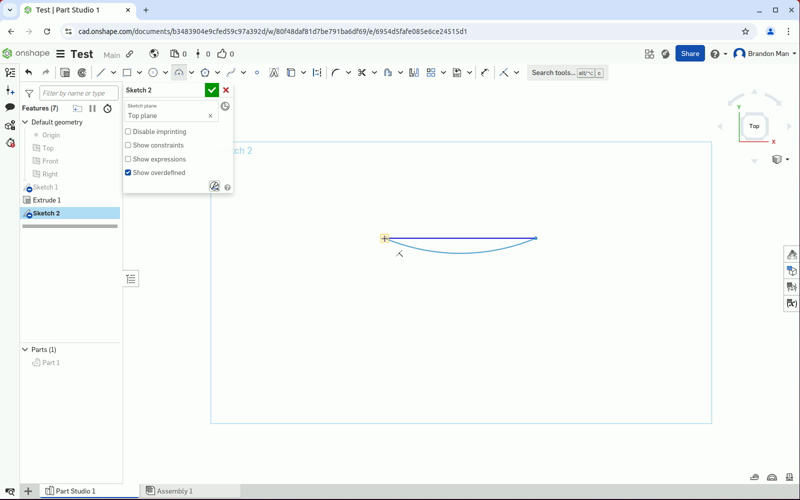
click(384, 238)
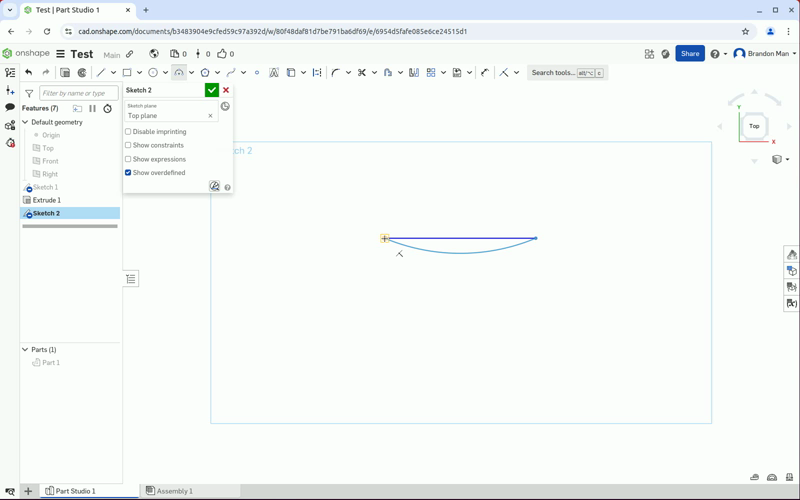
key_down(shift)
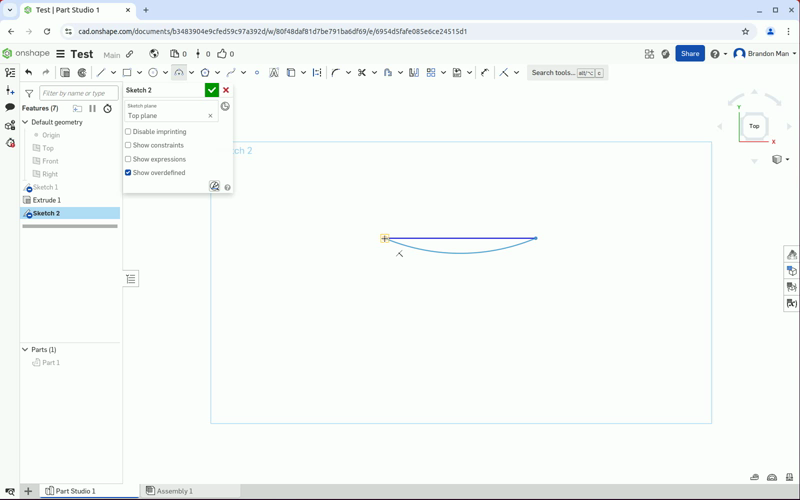
mouse_move(459, 190)
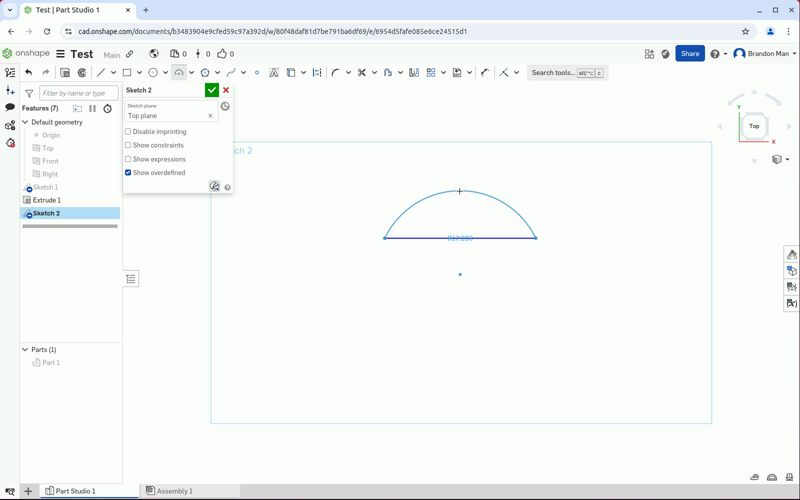
click(459, 190)
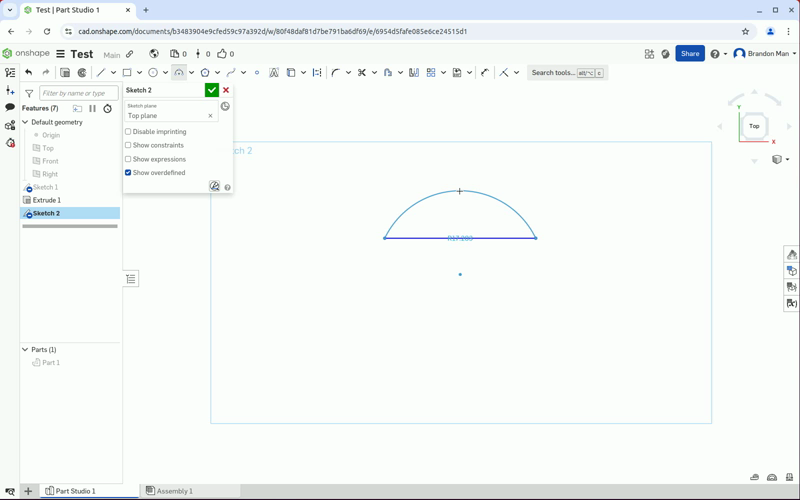
key_up(shift)
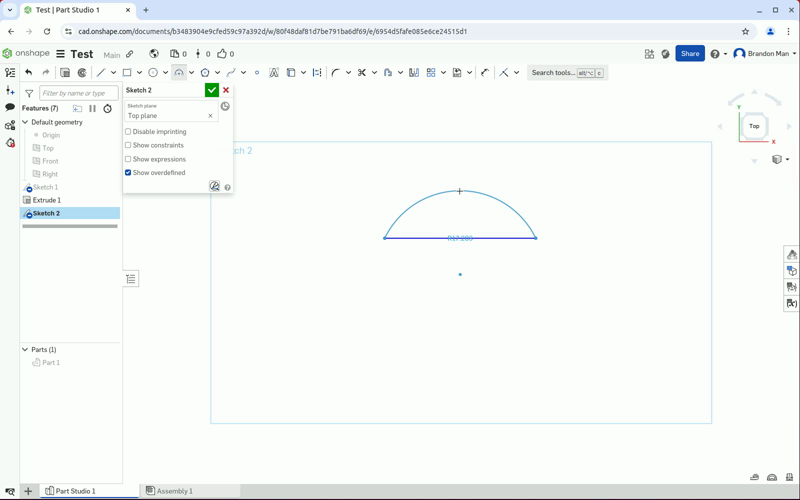
key(esc)
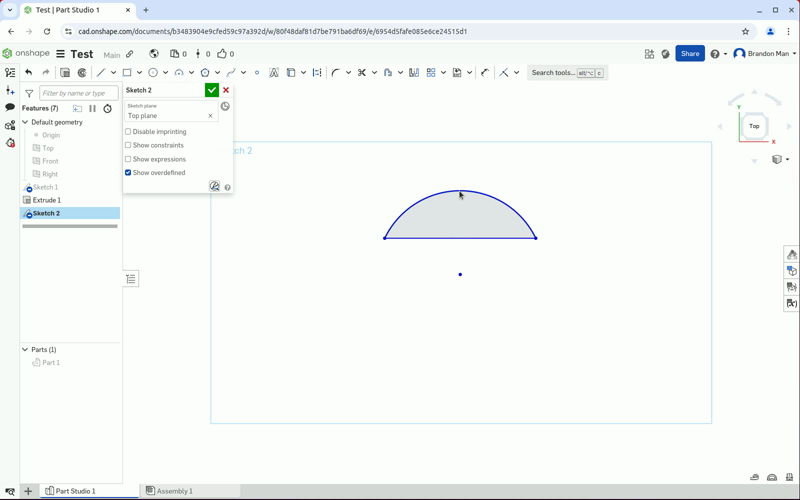
mouse_move(455, 211)
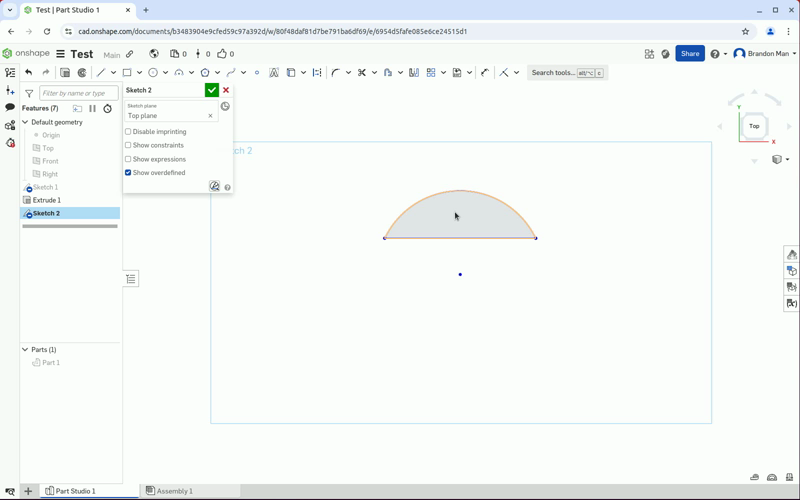
click(455, 211)
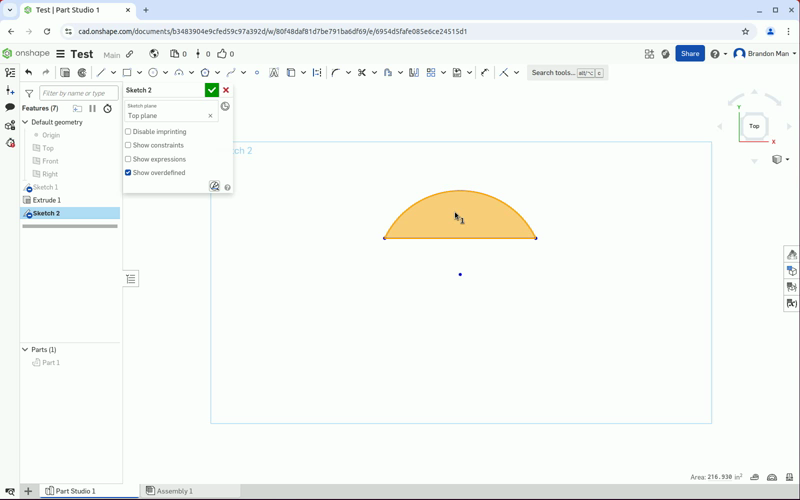
mouse_move(73, 352)
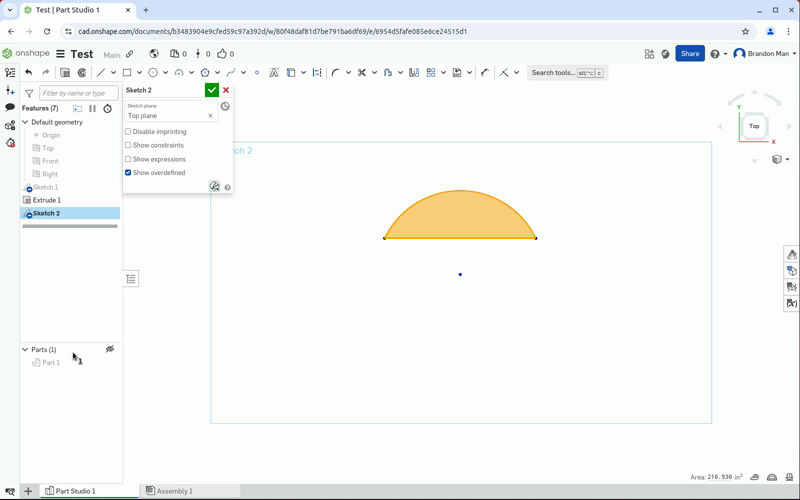
key(shift+y)
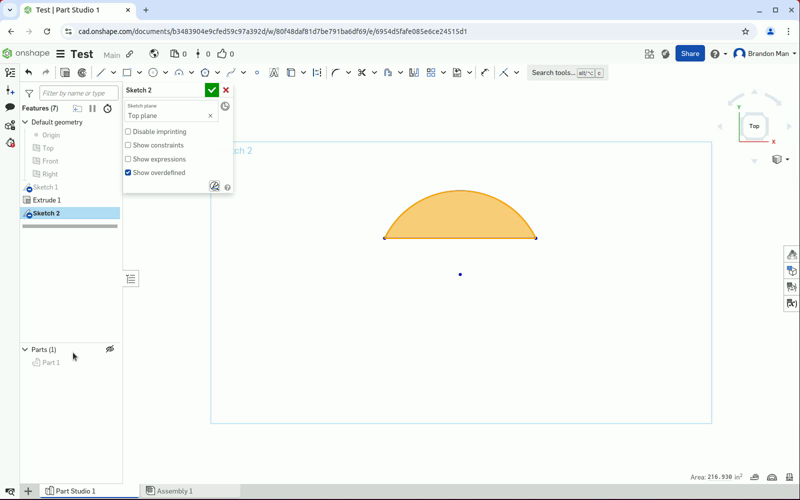
key(shift+e)
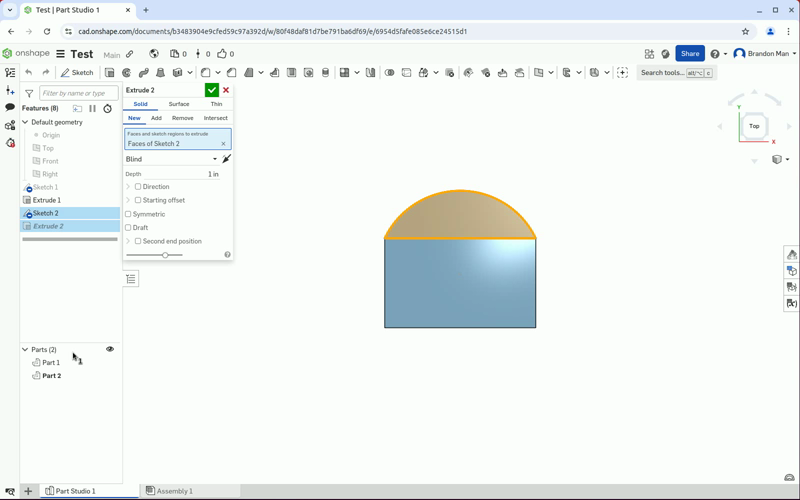
mouse_move(143, 106)
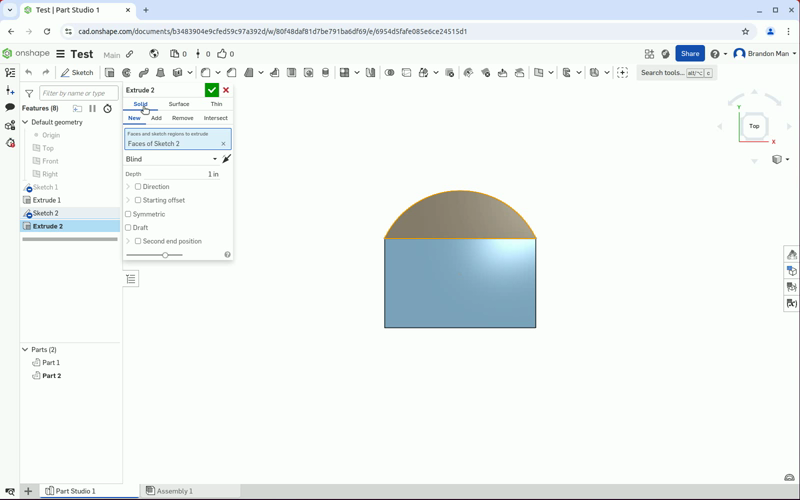
click(143, 106)
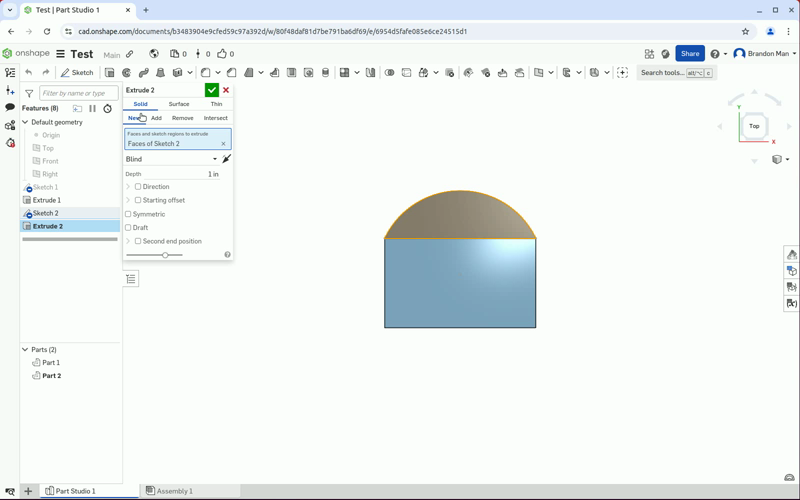
mouse_move(137, 120)
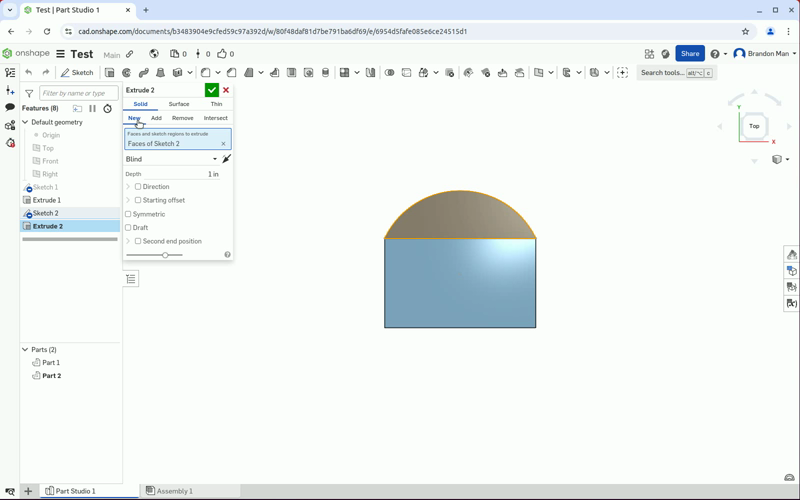
click(137, 120)
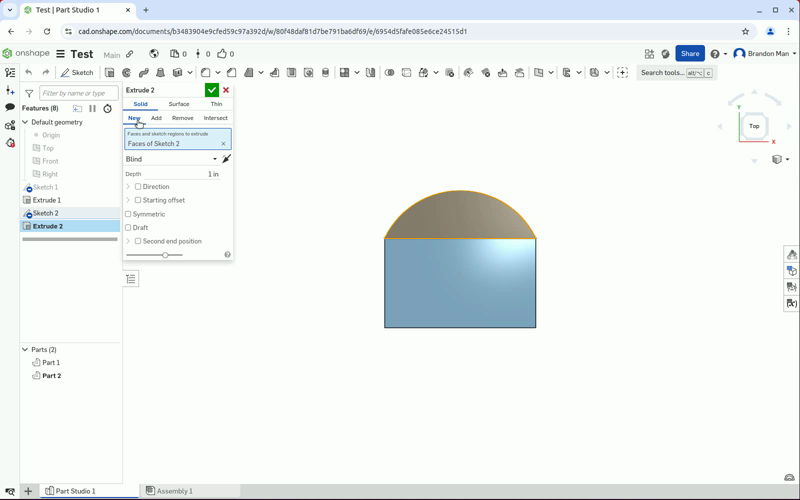
key(tab, 4)
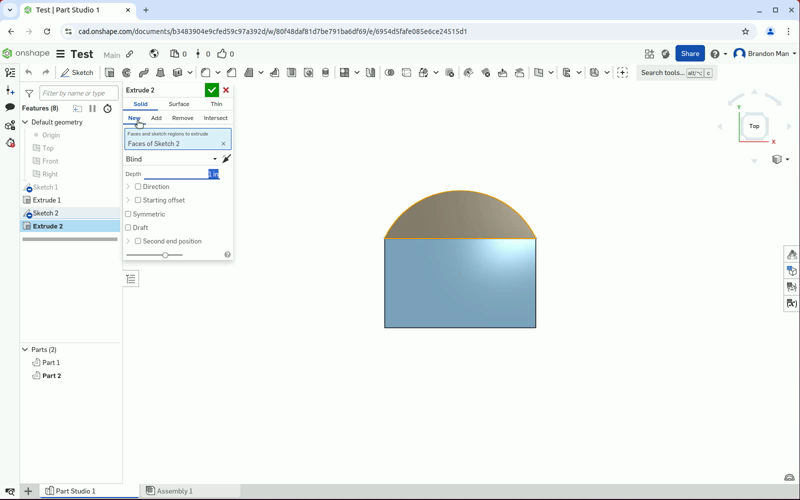
text(23.108)
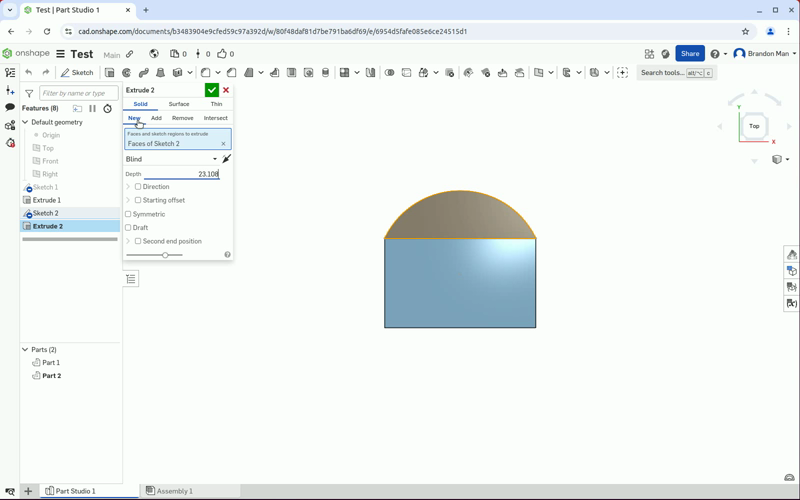
key(enter)
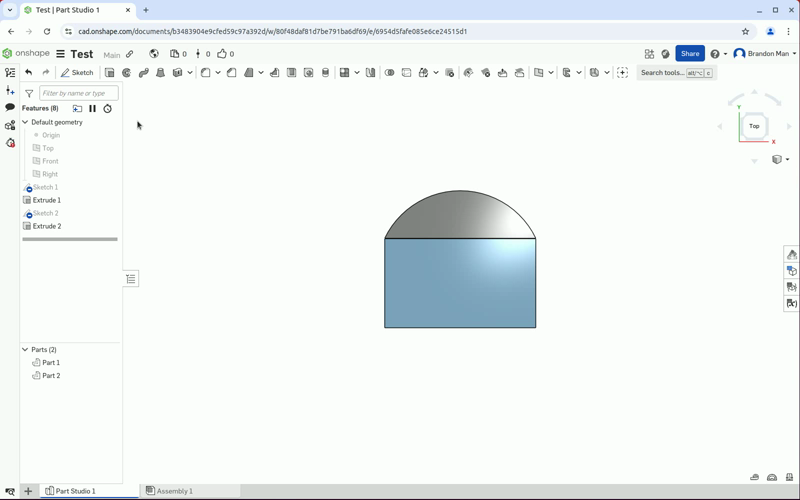
key(shift+h)
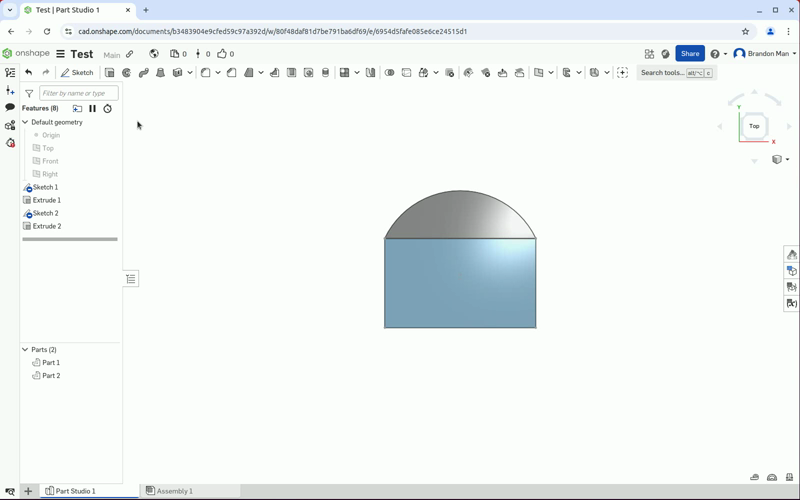
key(shift+h)
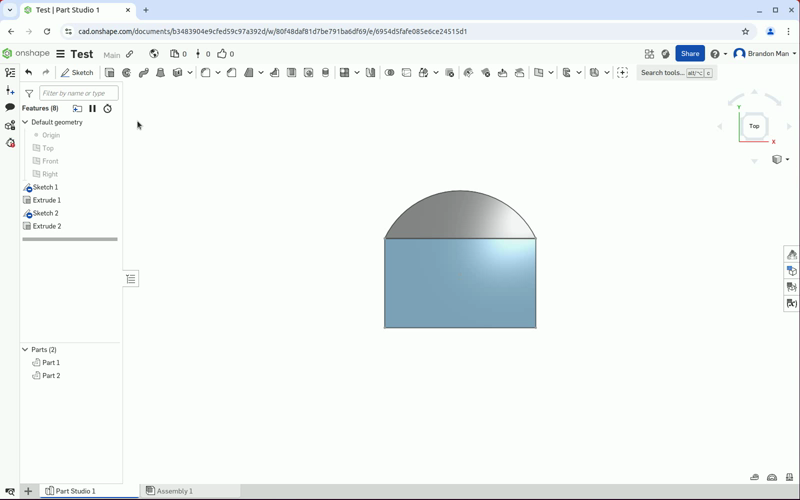
key(shift+7)
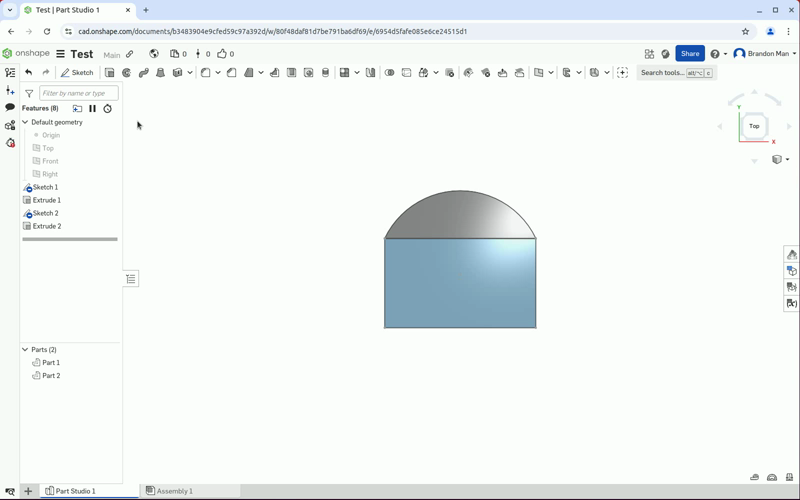
key(up, 3)
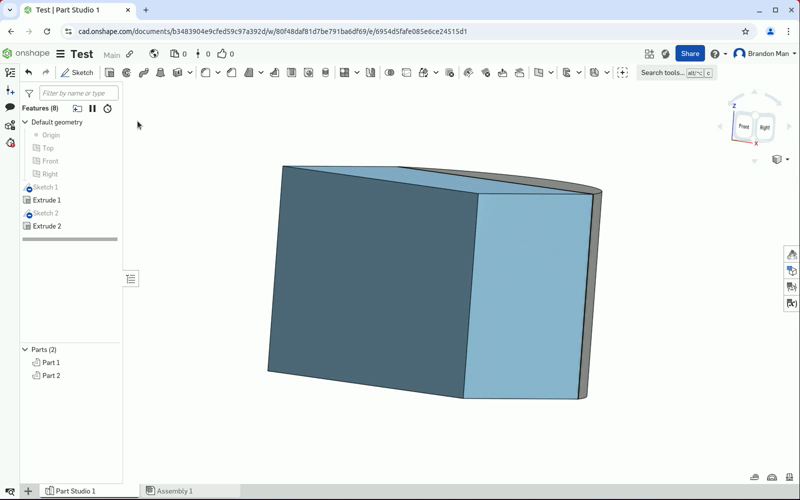
key(left, 3)
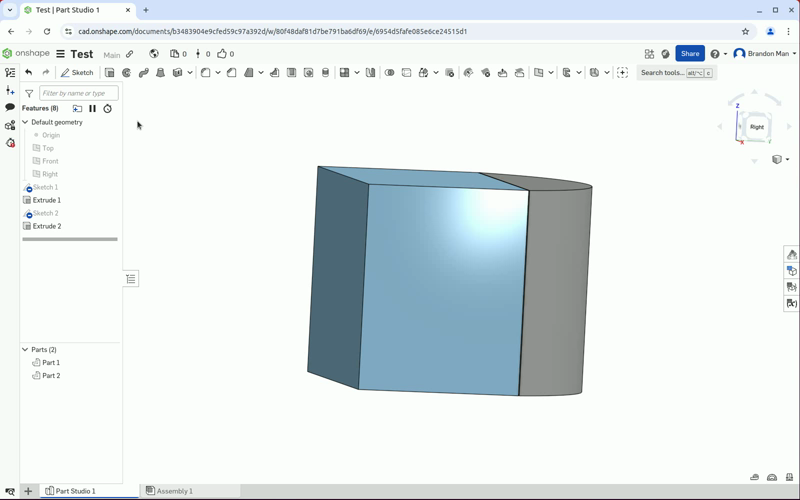
key(right, 3)
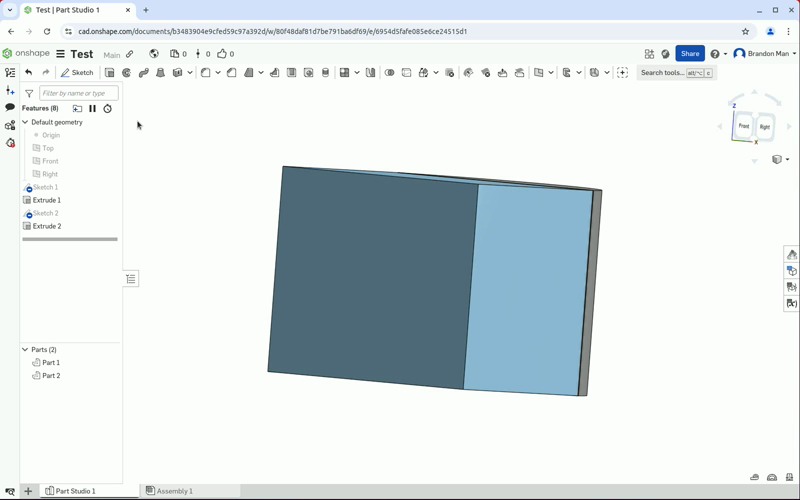
key(down, 3)
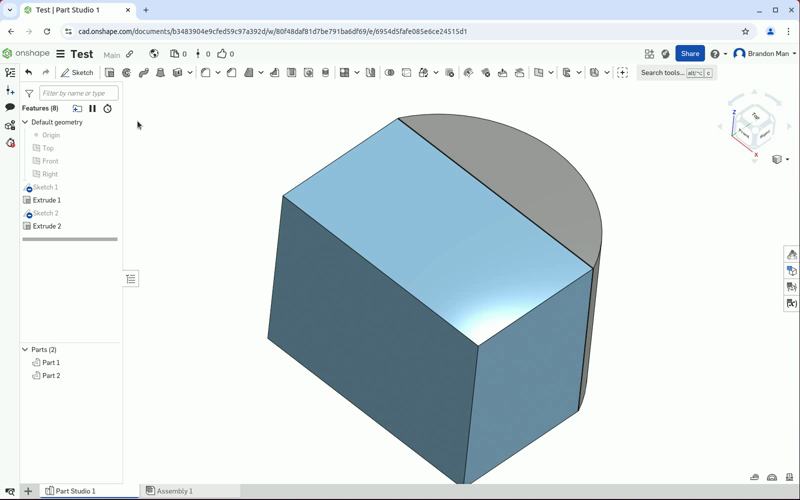
mouse_move(73, 189)
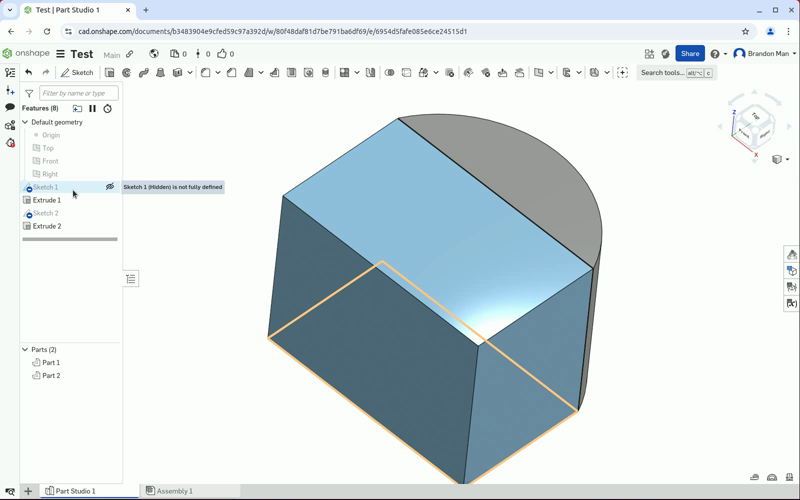
click(73, 189)